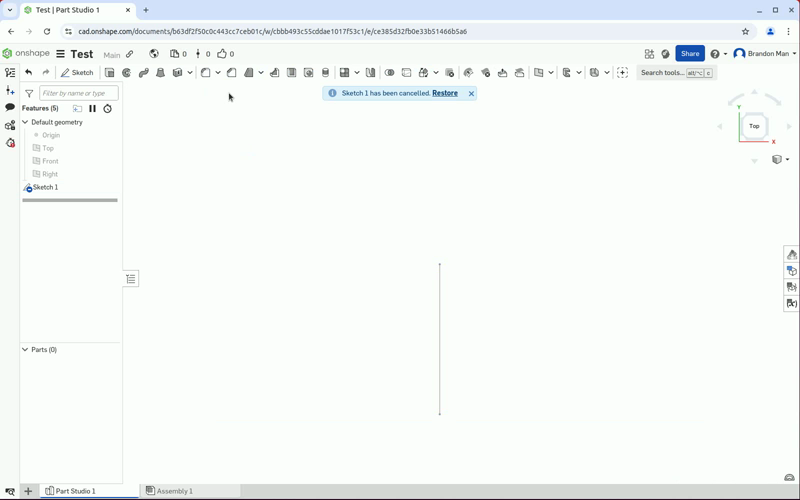
key(shift+h)
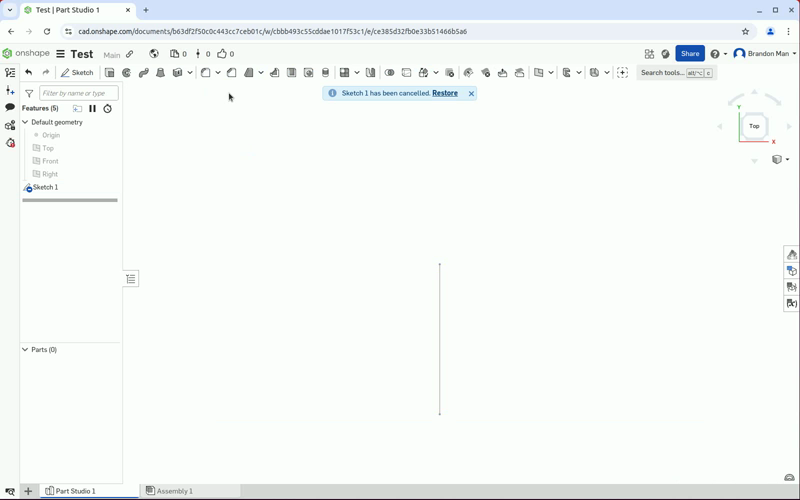
key(shift+s)
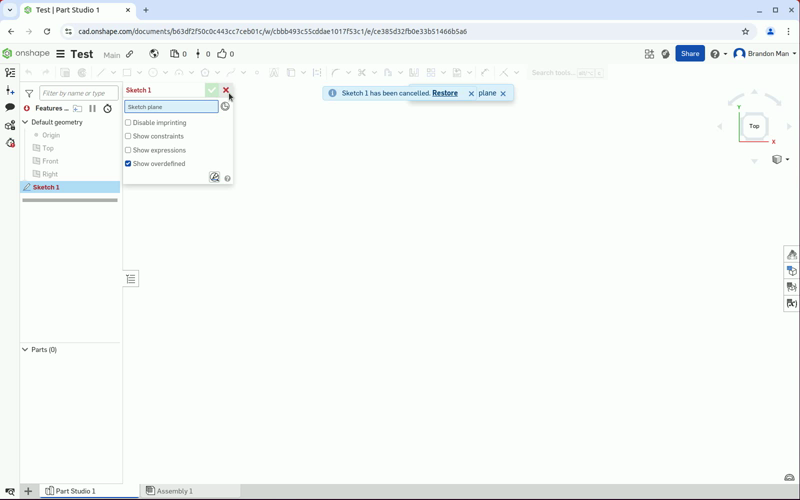
mouse_move(73, 150)
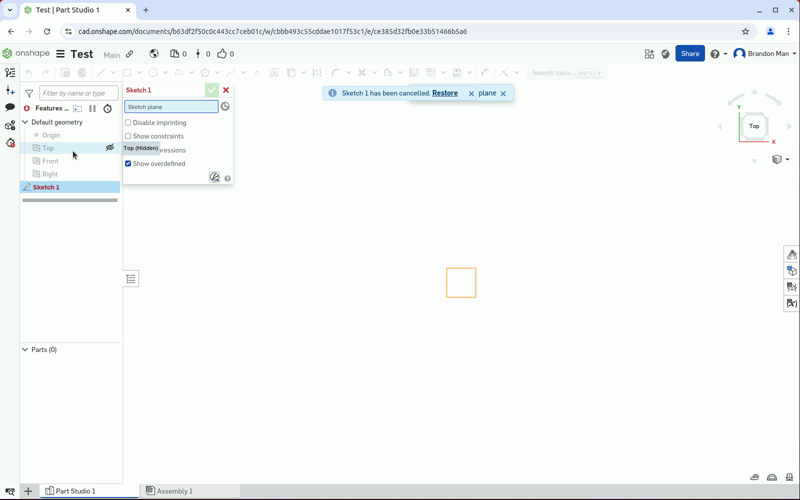
click(73, 150)
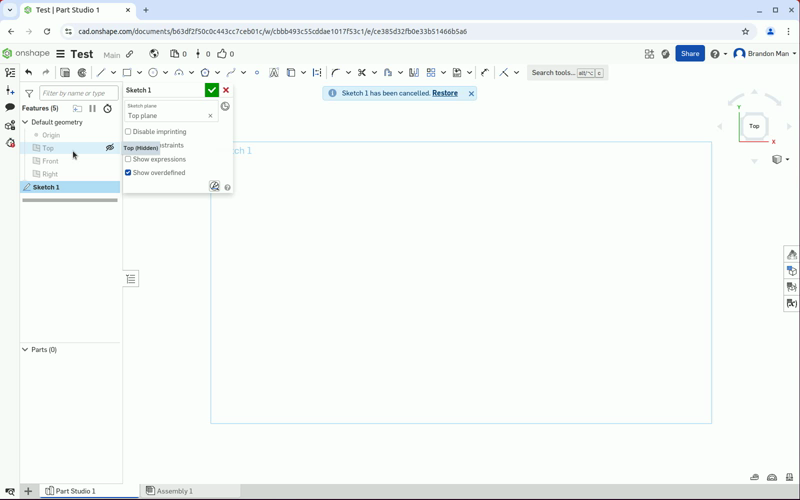
mouse_move(73, 352)
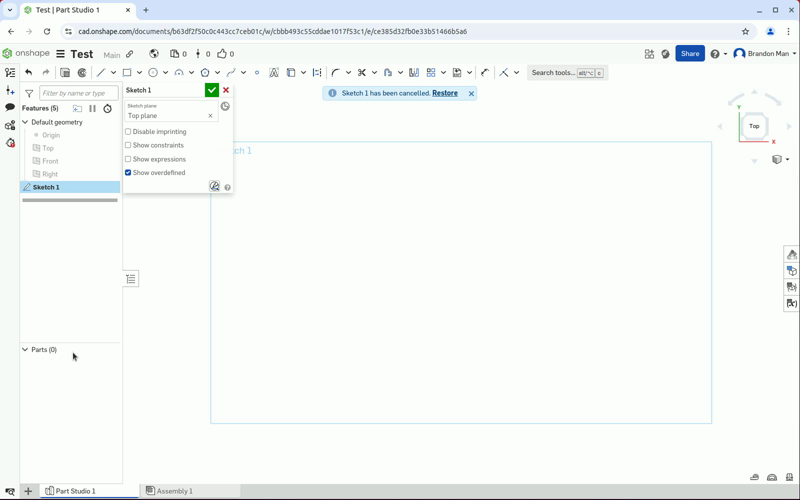
key(y)
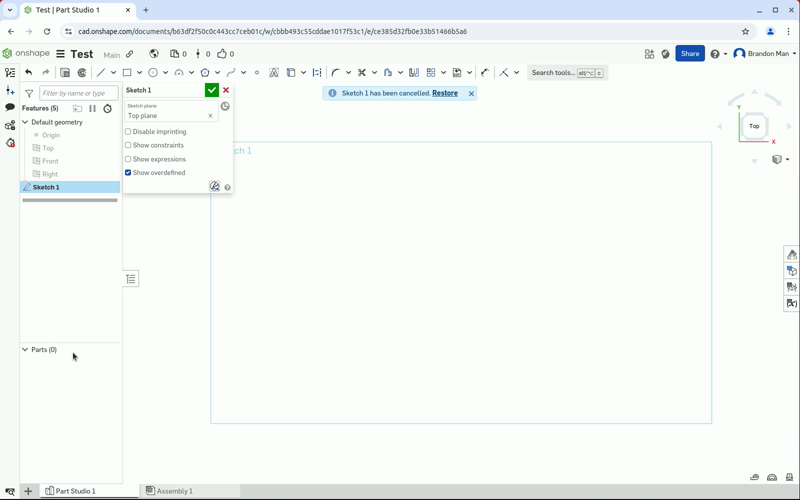
key(a)
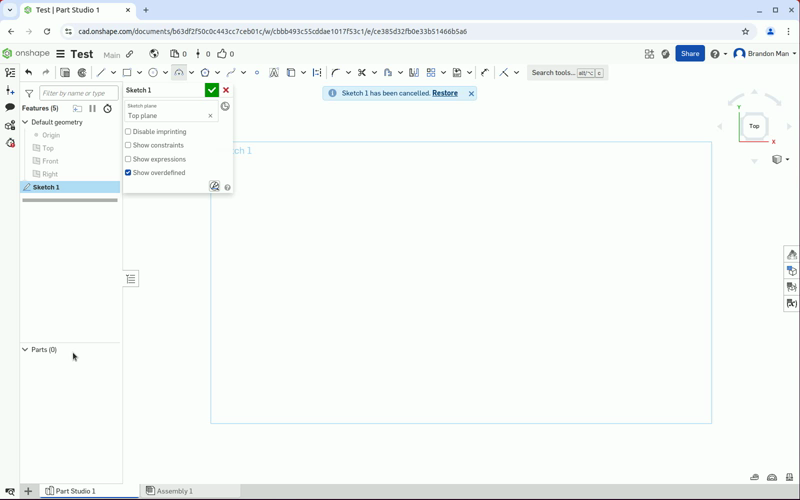
key_down(shift)
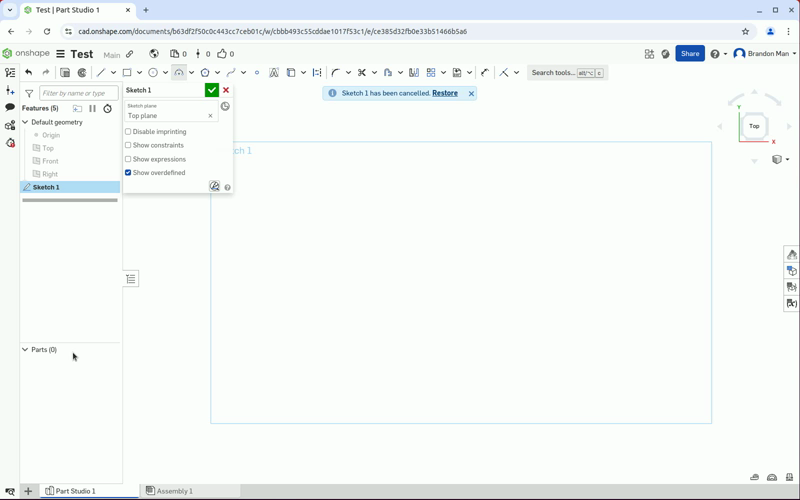
mouse_move(454, 262)
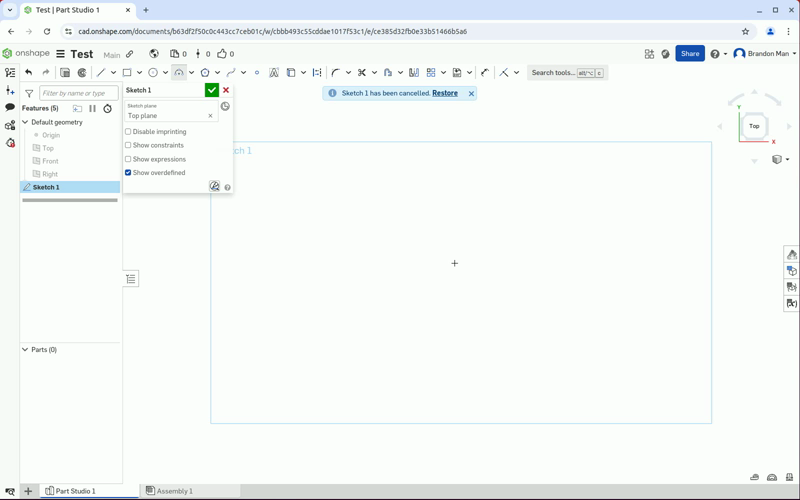
click(454, 262)
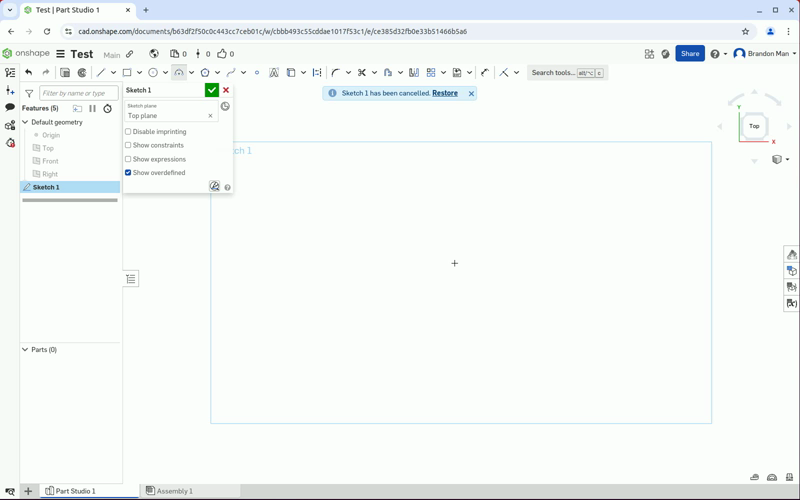
key_up(shift)
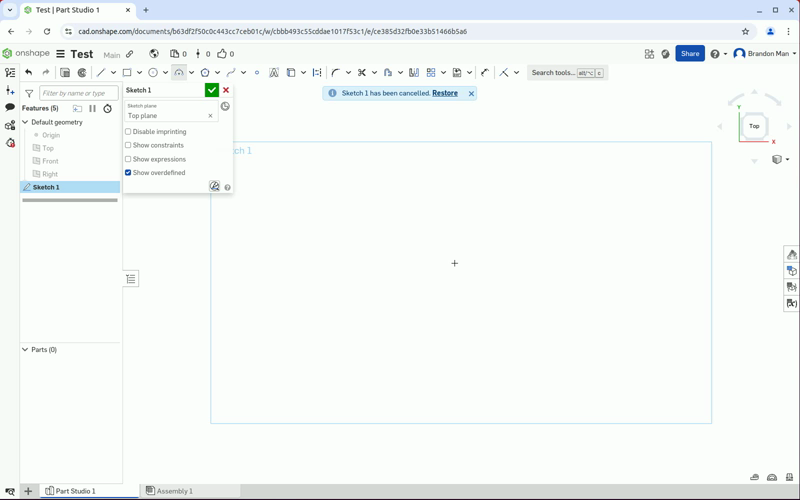
key_down(shift)
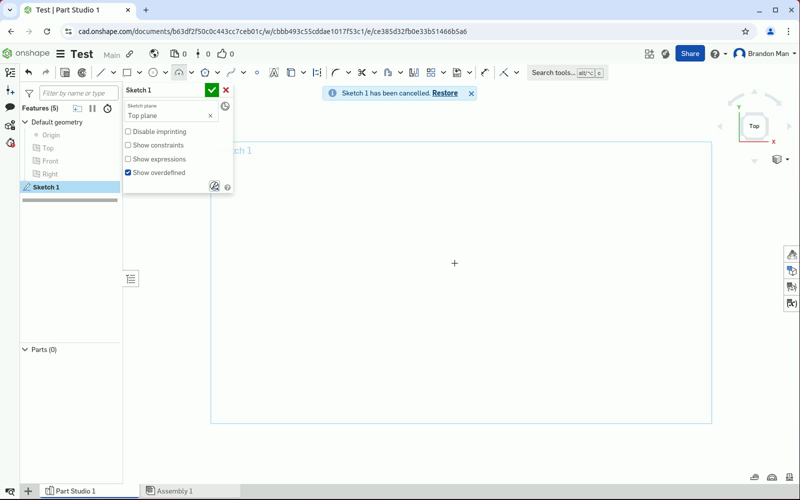
mouse_move(466, 262)
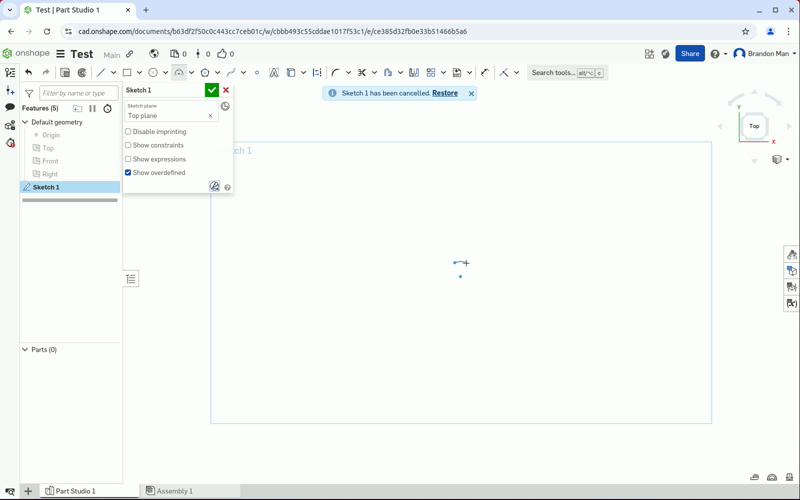
click(466, 262)
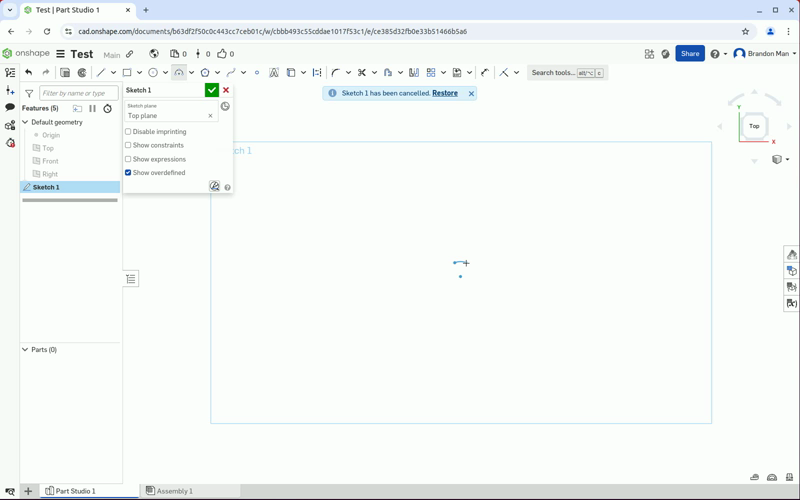
mouse_move(460, 305)
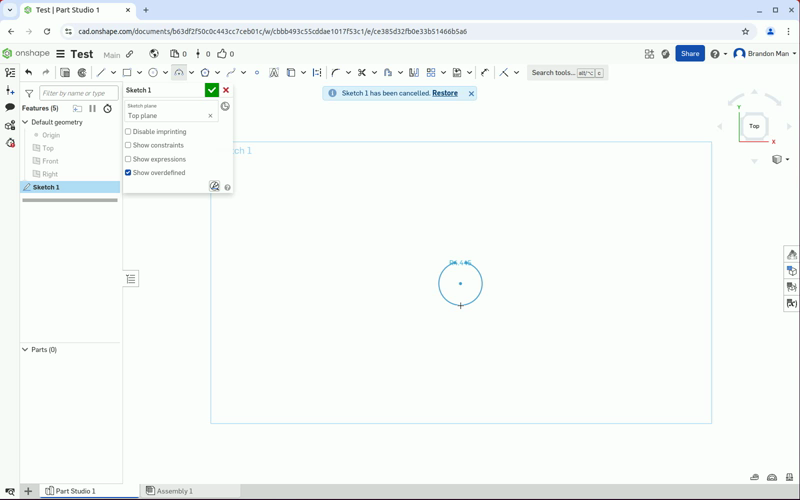
click(460, 305)
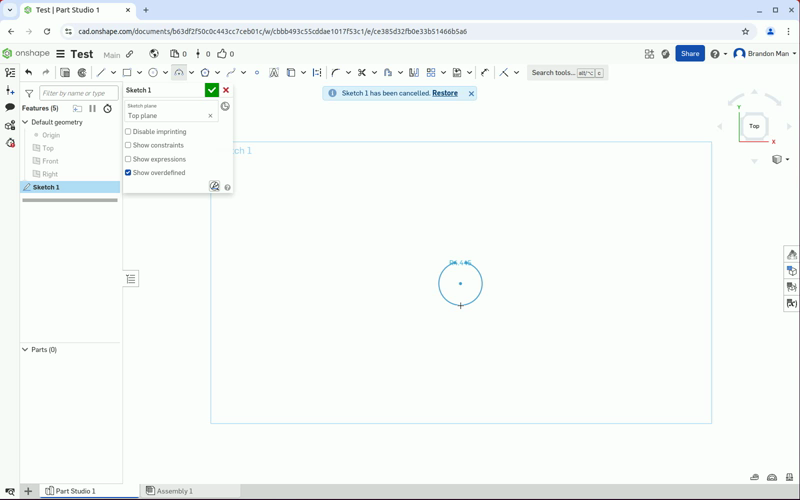
key_up(shift)
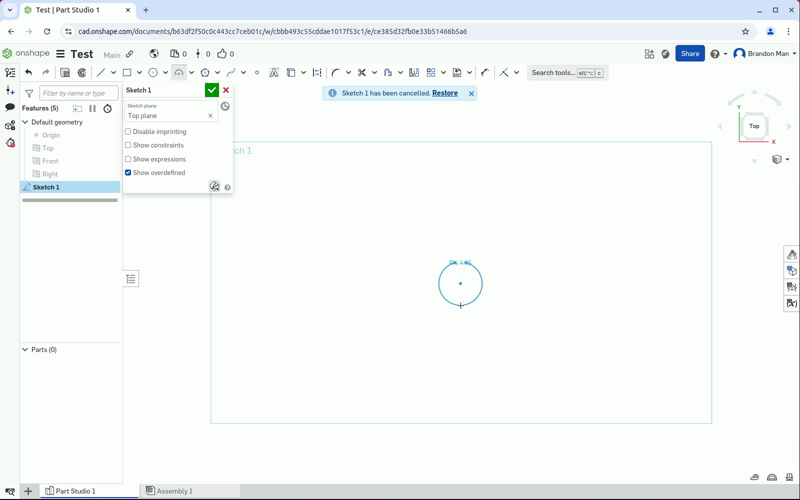
key(esc)
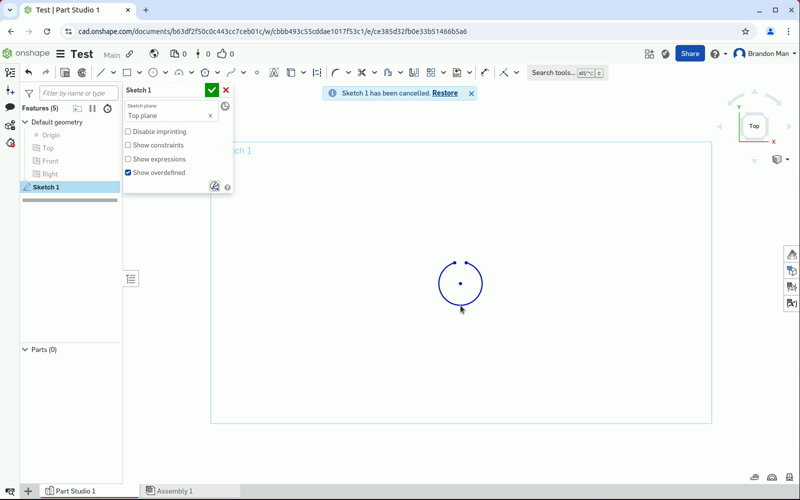
key(l)
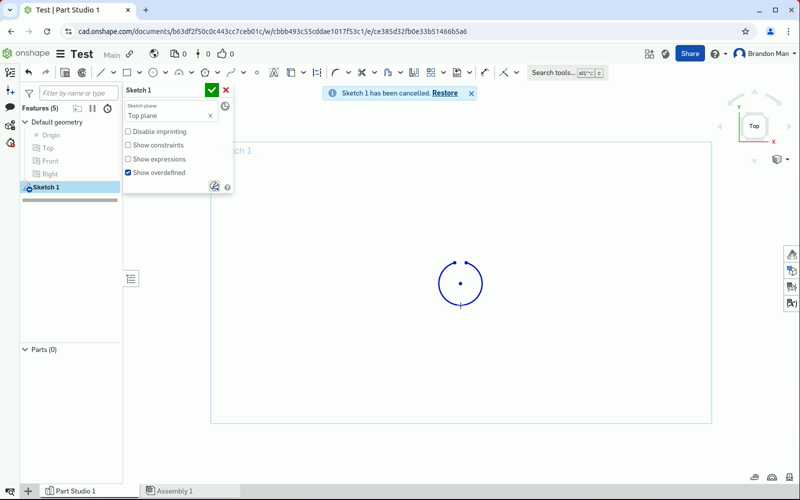
mouse_move(466, 262)
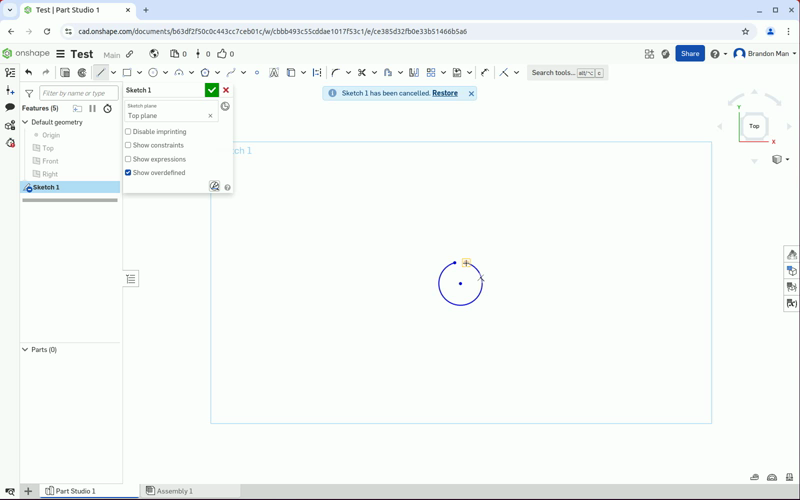
click(466, 262)
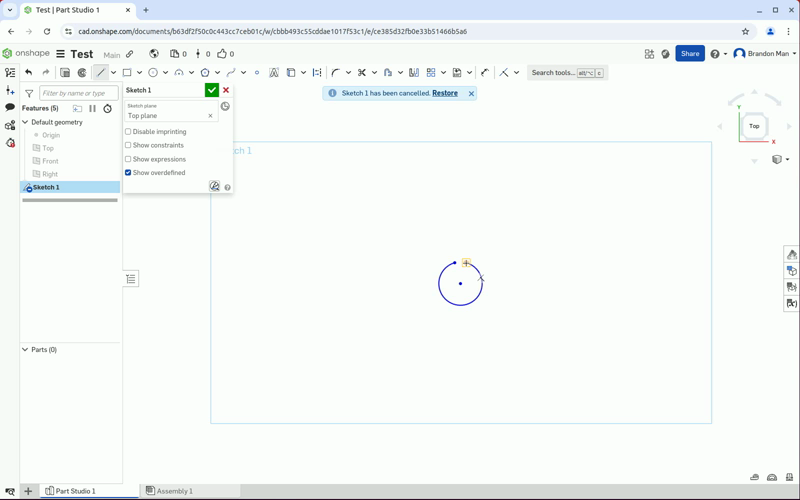
key_down(shift)
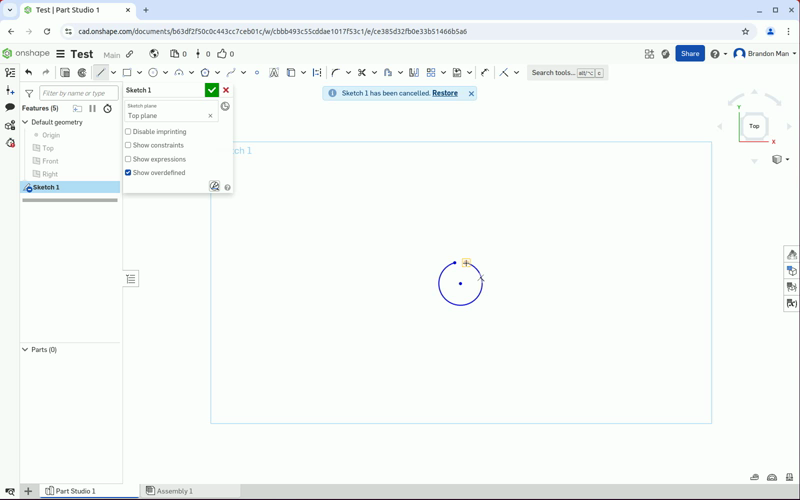
mouse_move(496, 262)
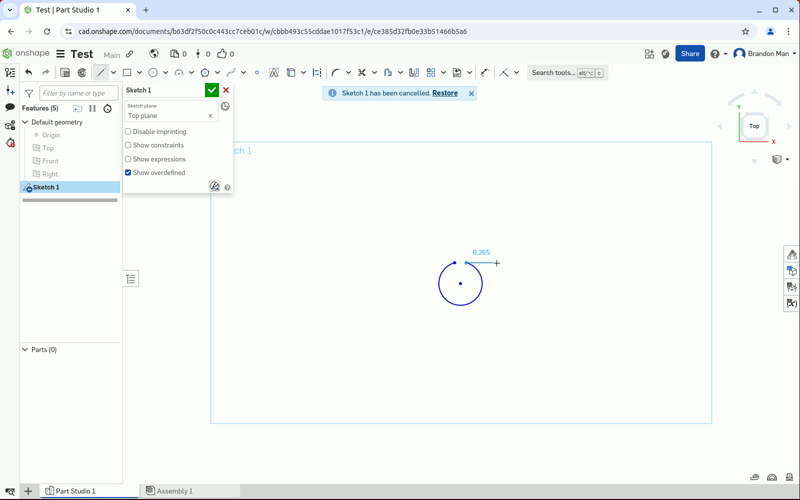
mouse_move(466, 255)
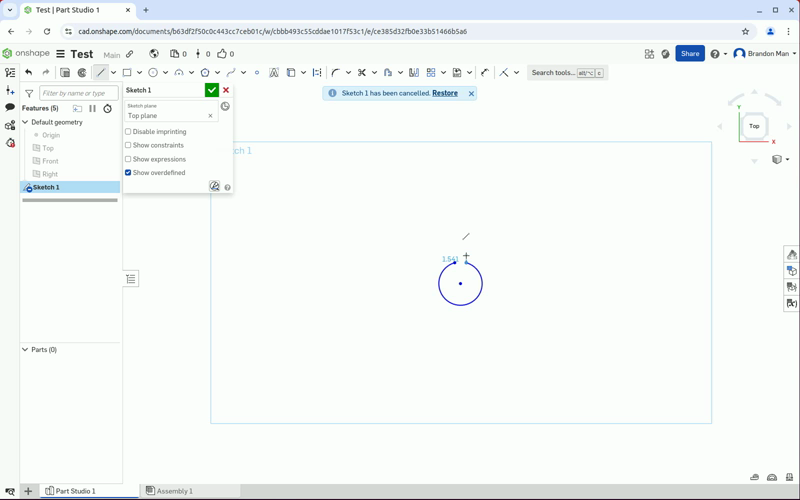
click(466, 255)
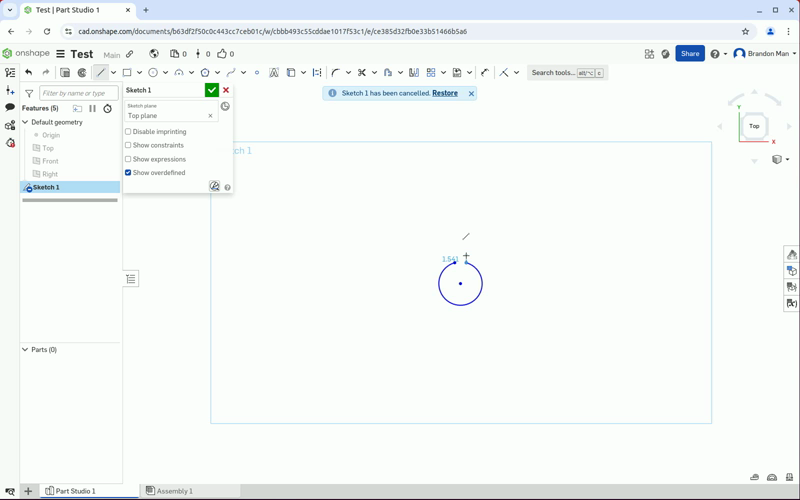
key_up(shift)
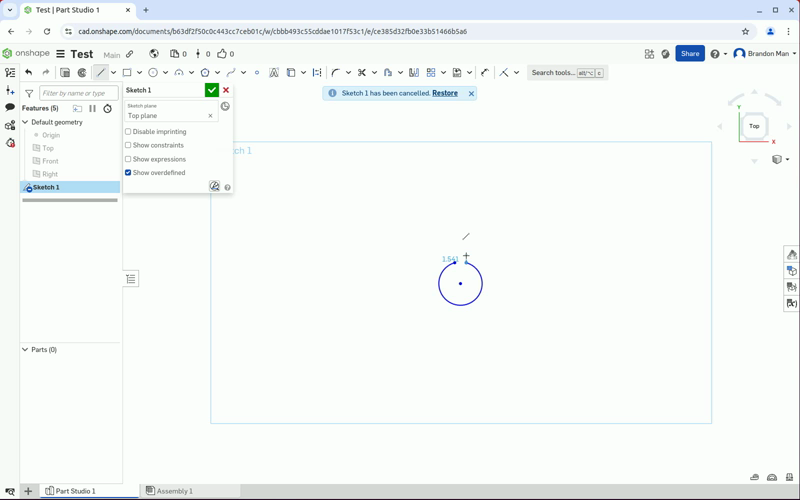
key_down(shift)
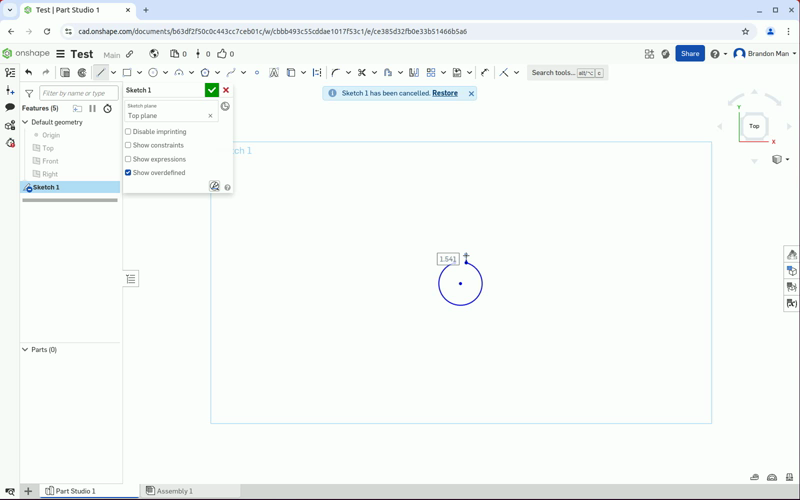
mouse_move(496, 255)
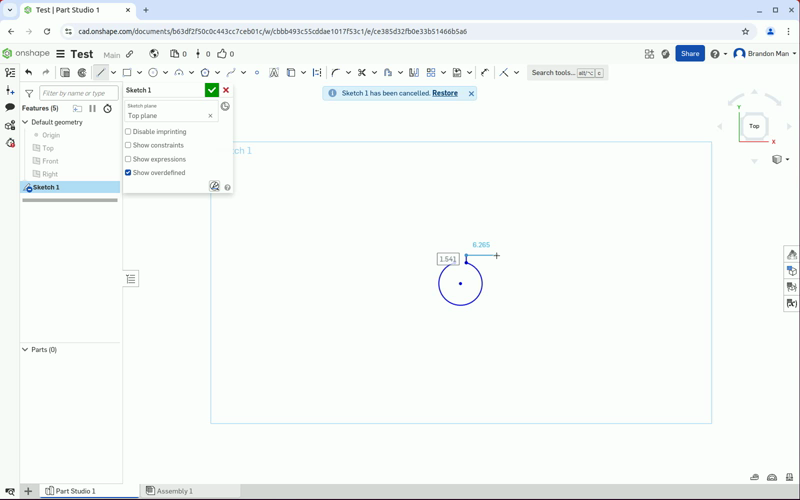
mouse_move(454, 255)
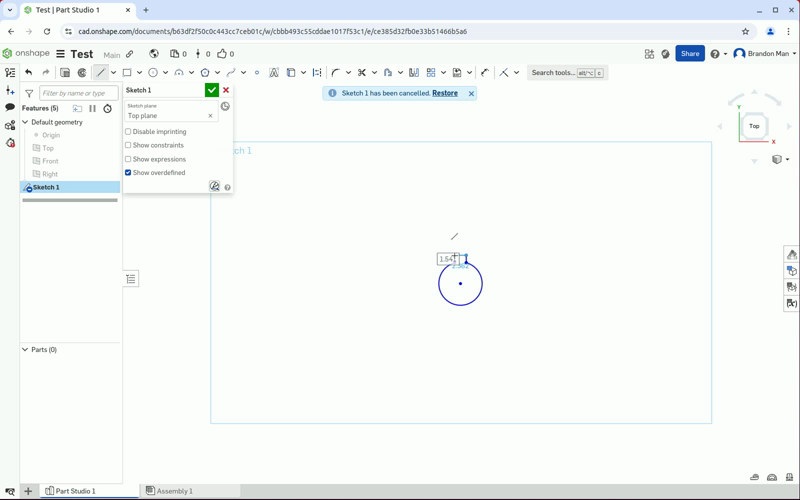
click(454, 255)
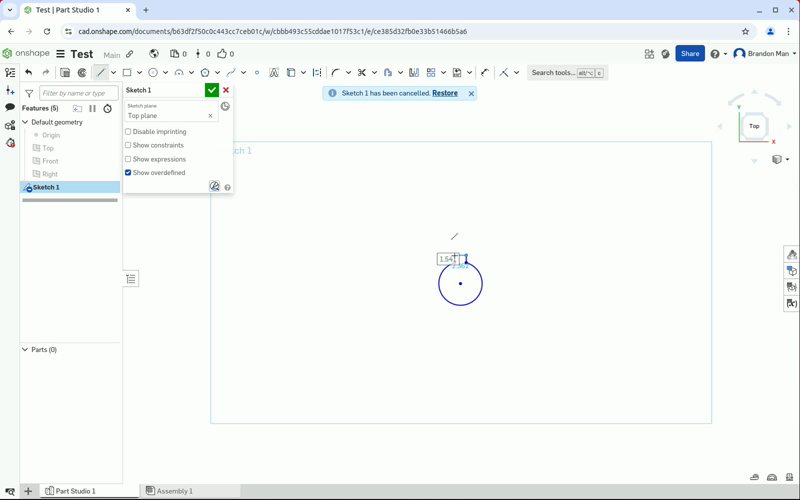
key_up(shift)
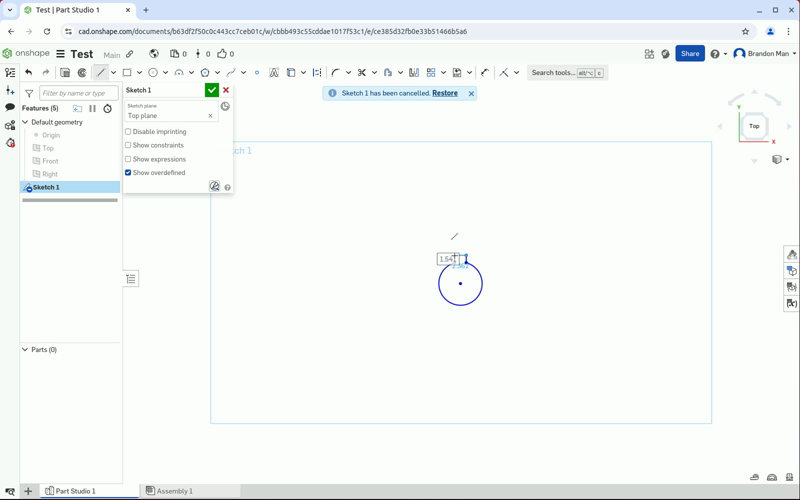
mouse_move(484, 255)
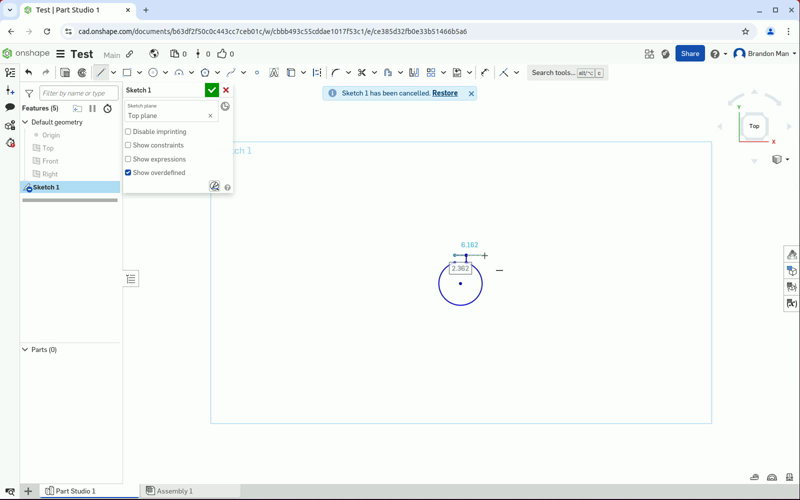
key_down(shift)
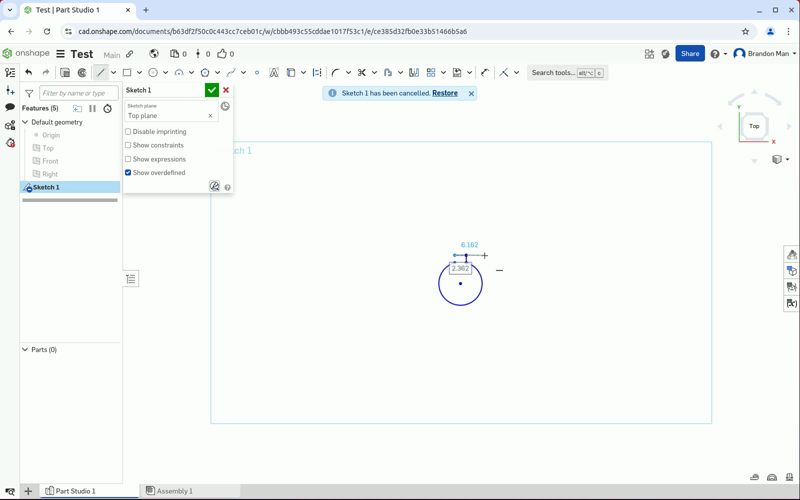
mouse_move(454, 262)
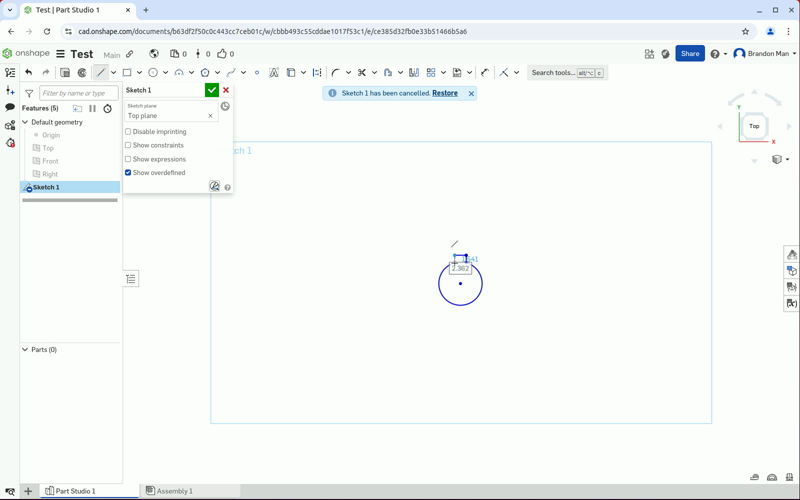
key_up(shift)
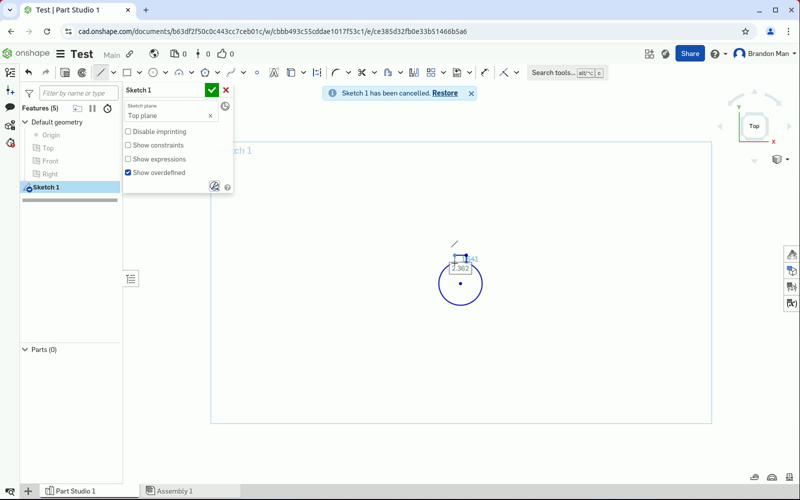
click(454, 262)
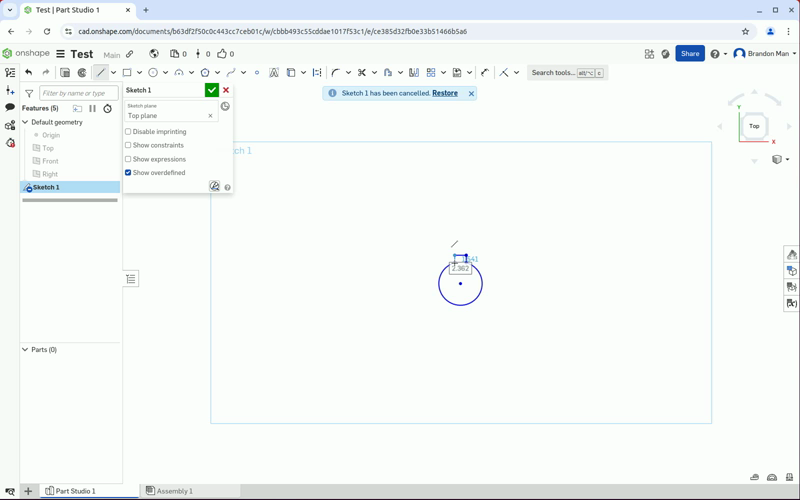
key(esc)
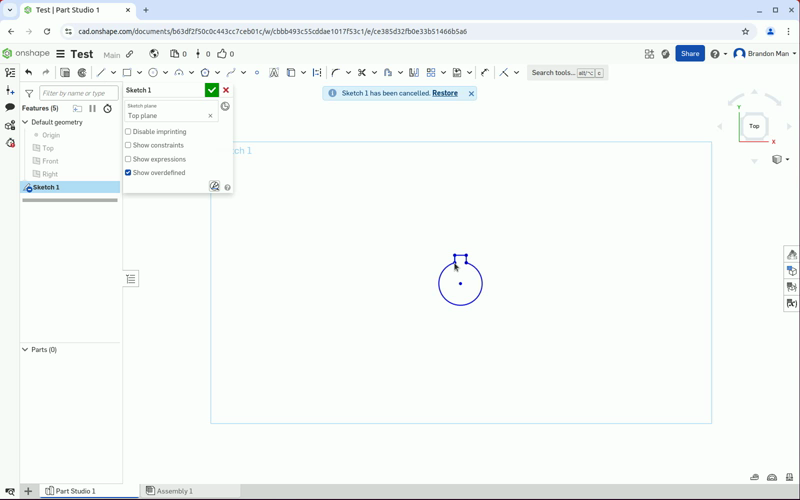
mouse_move(461, 295)
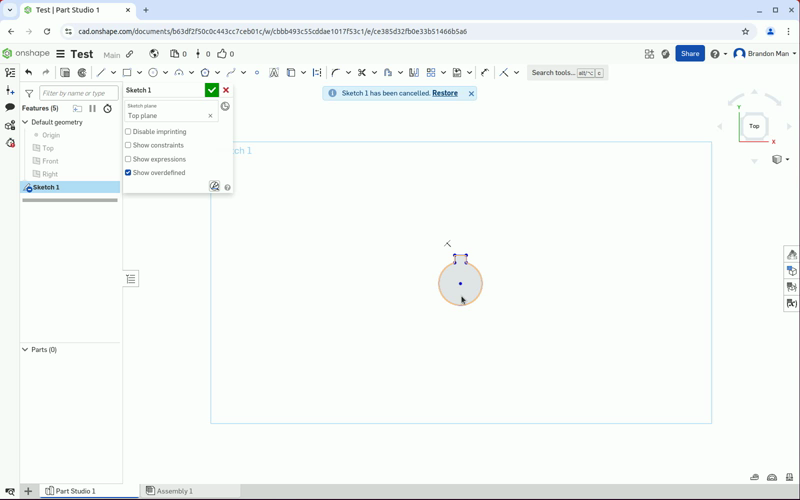
scroll(6)
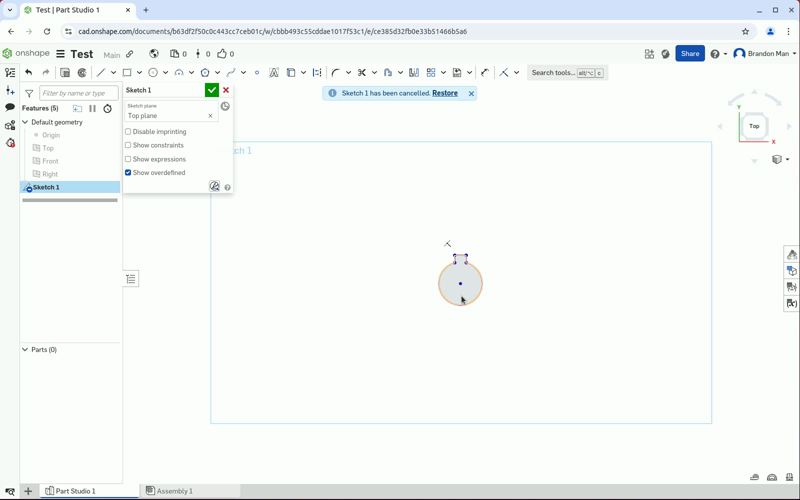
scroll(6)
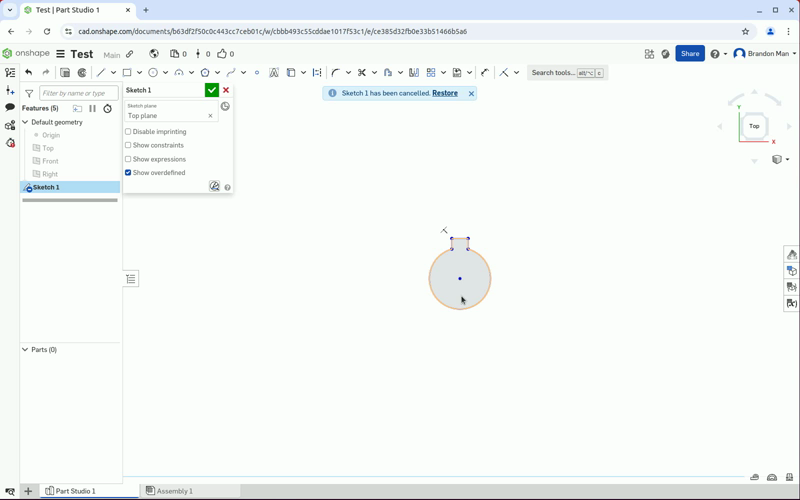
scroll(6)
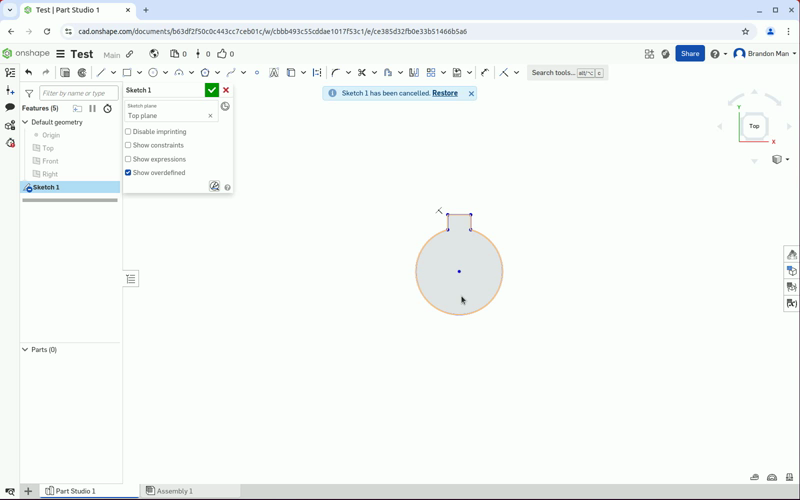
scroll(6)
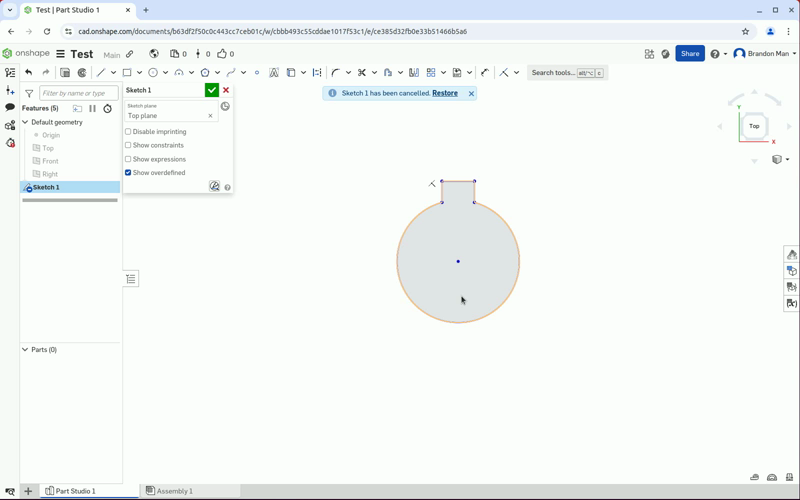
scroll(6)
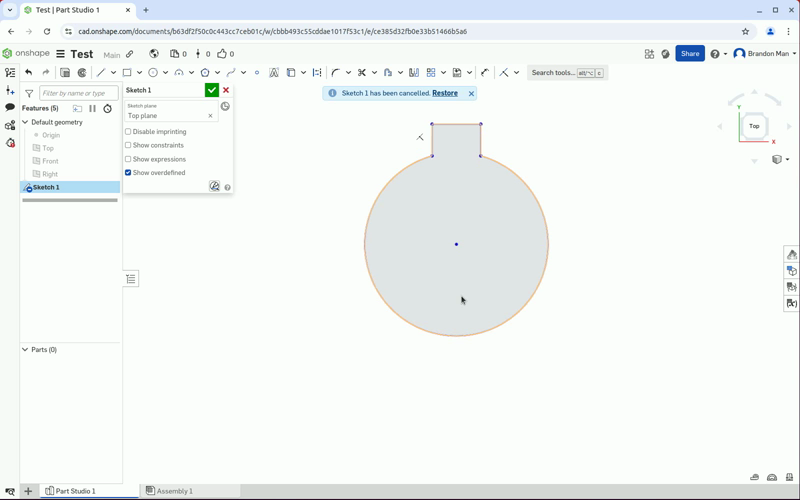
scroll(6)
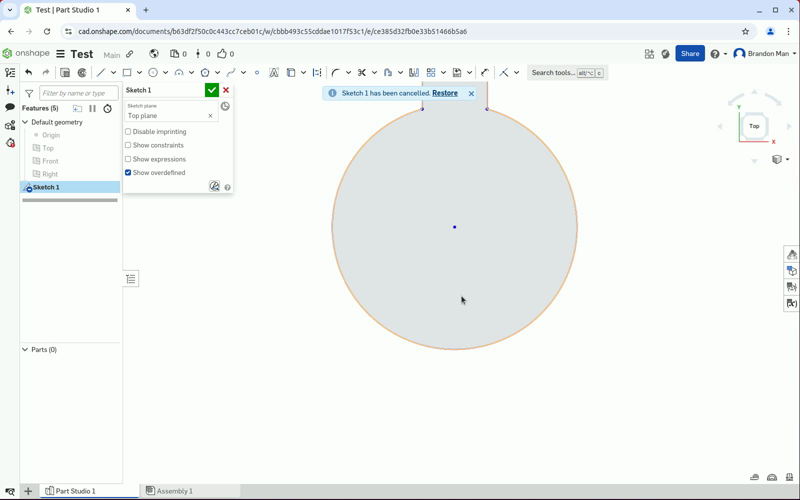
scroll(6)
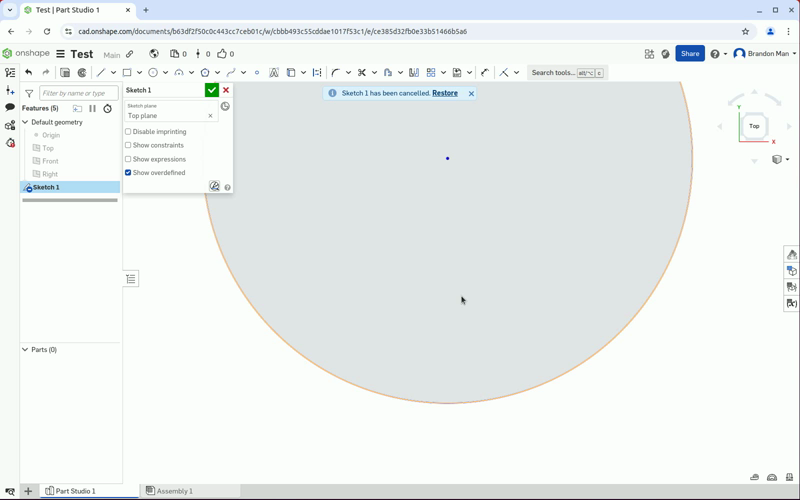
click(461, 295)
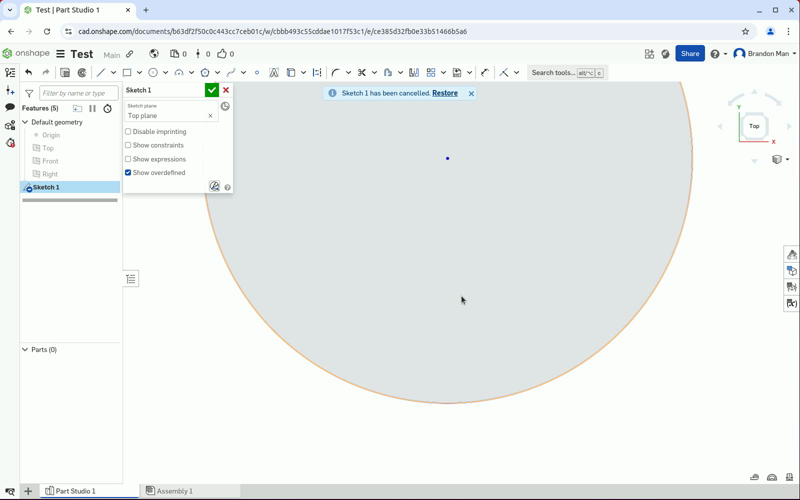
scroll(-6)
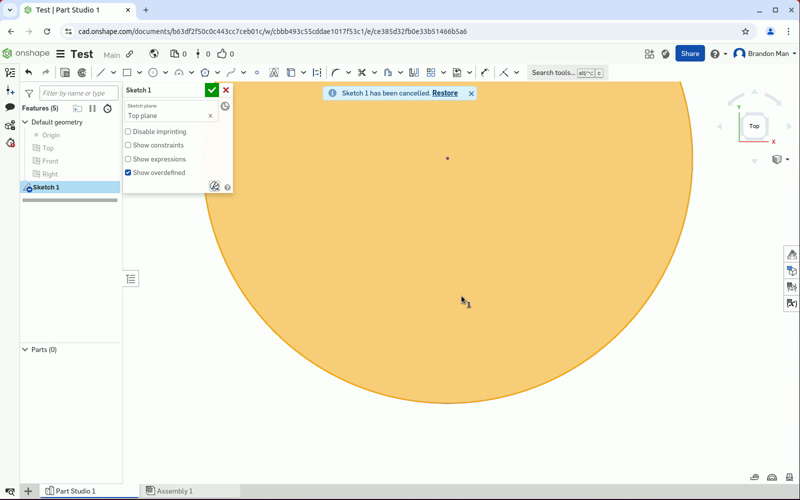
scroll(-6)
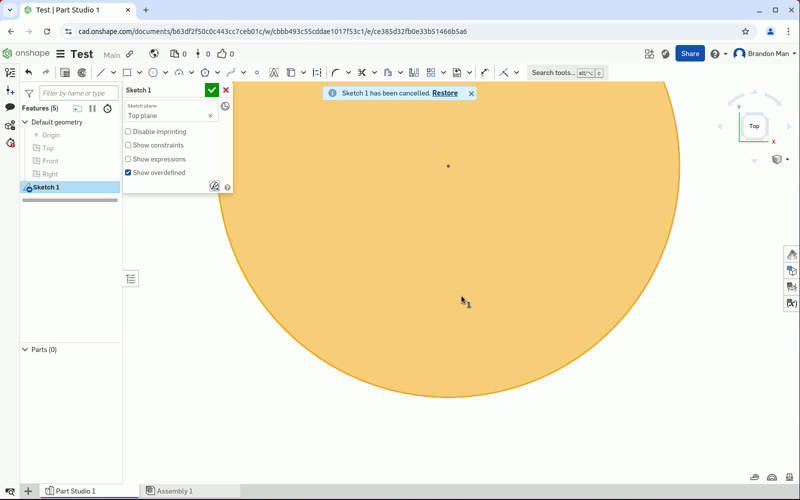
scroll(-6)
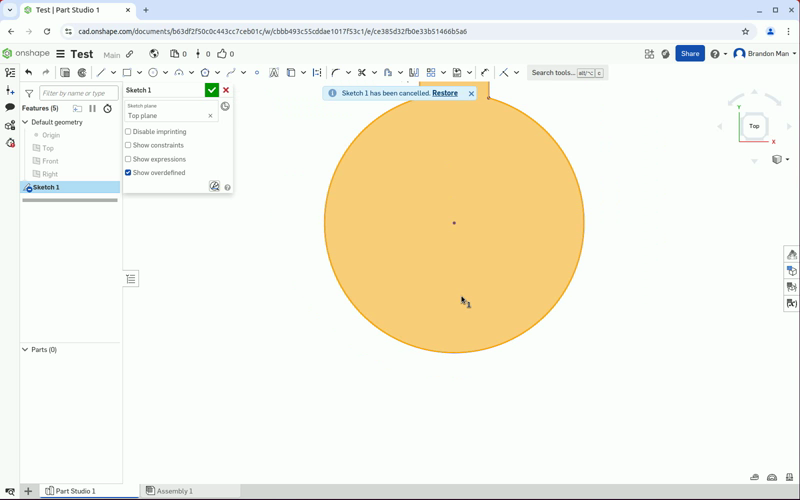
scroll(-6)
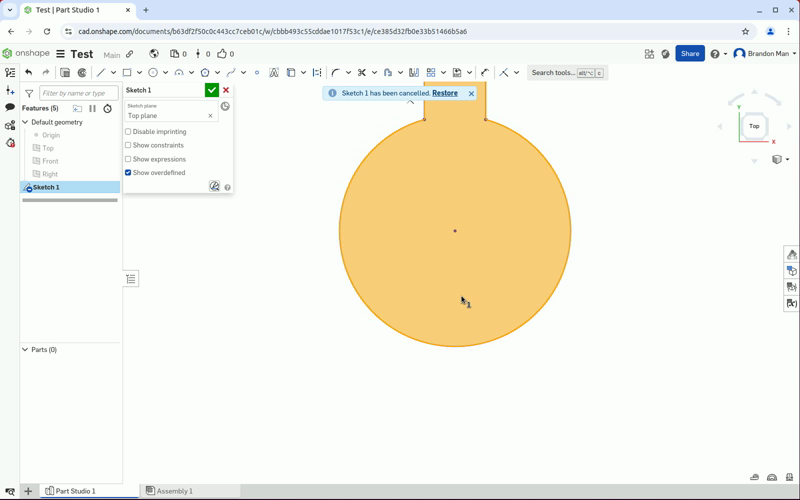
scroll(-6)
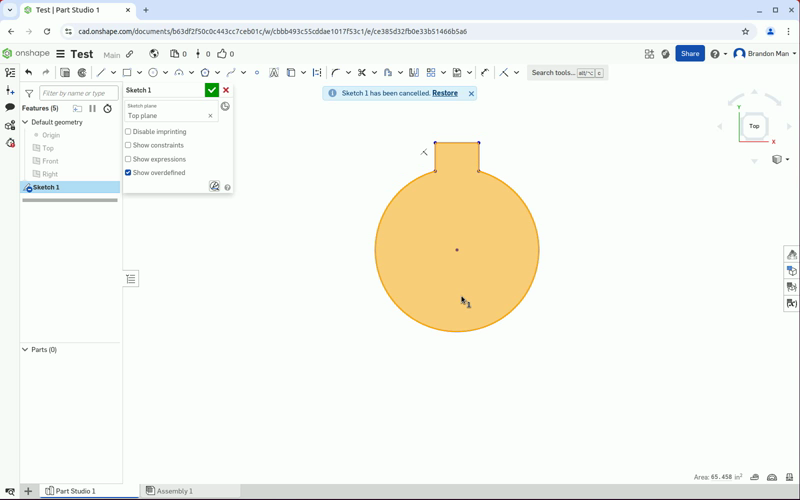
scroll(-6)
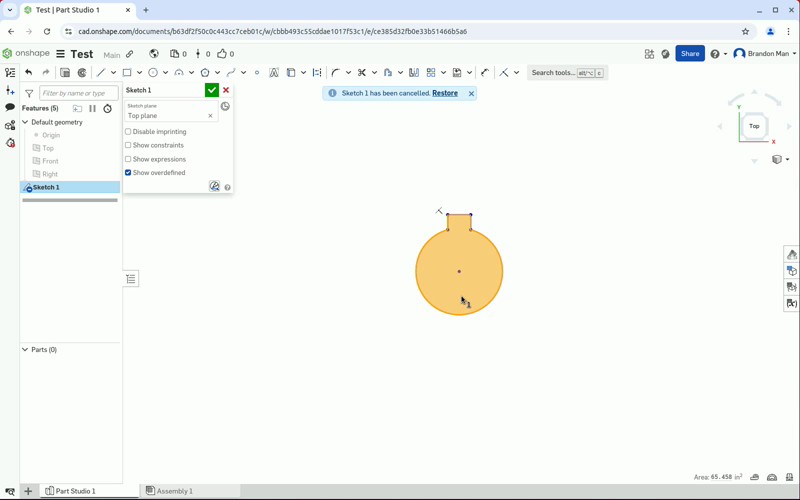
scroll(-6)
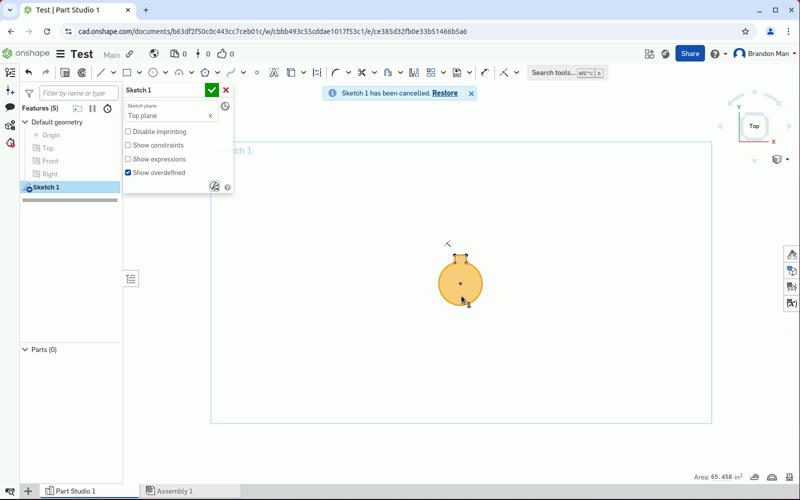
mouse_move(73, 352)
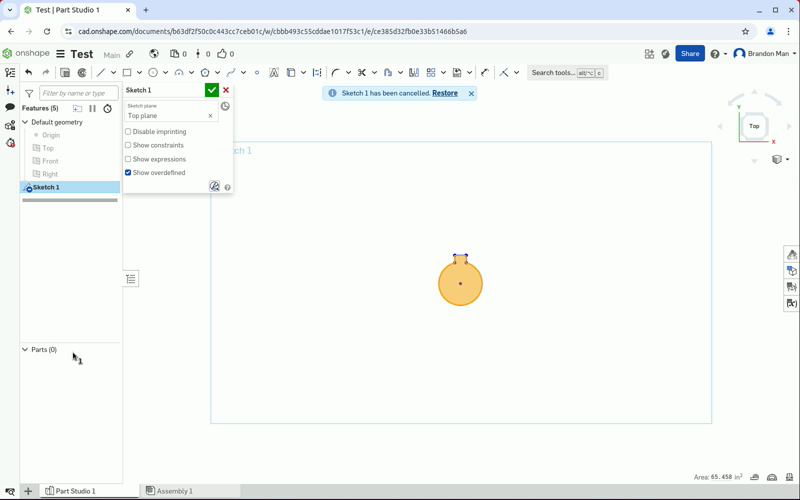
key(shift+y)
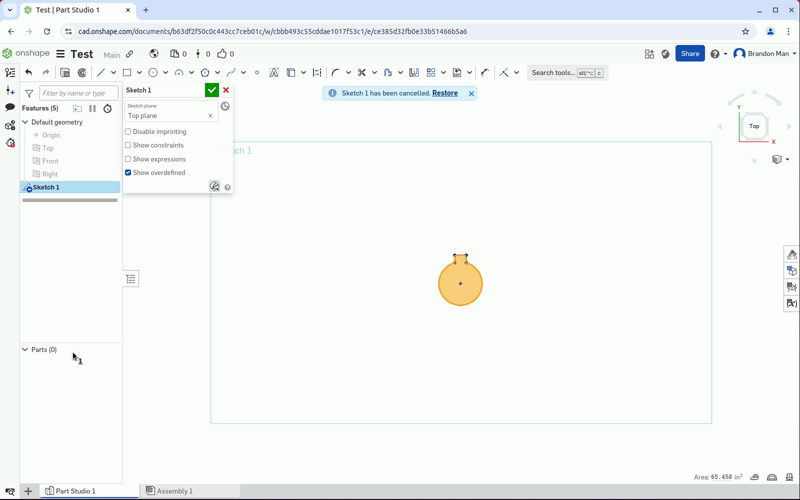
key(shift+e)
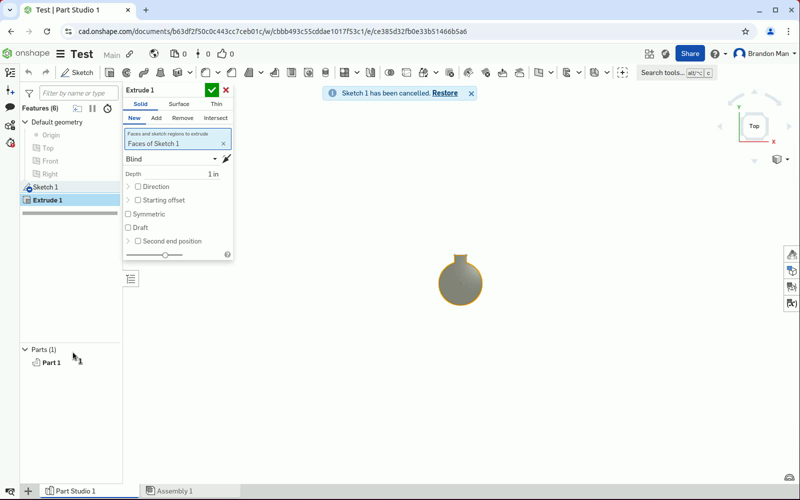
mouse_move(143, 106)
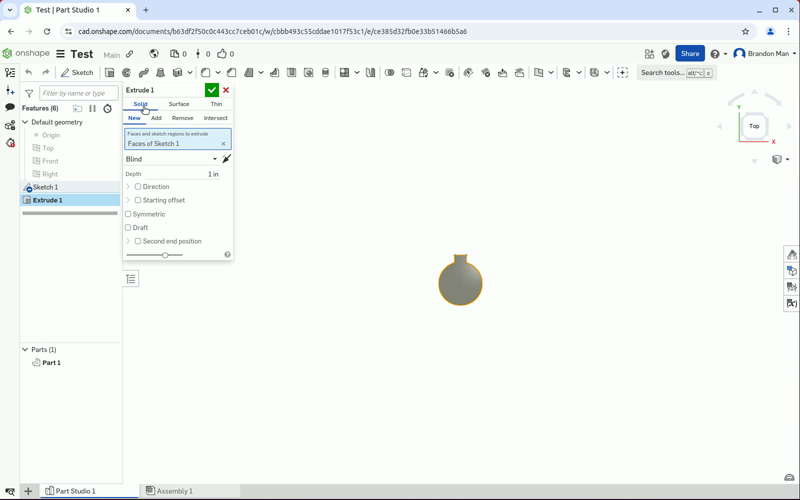
click(143, 106)
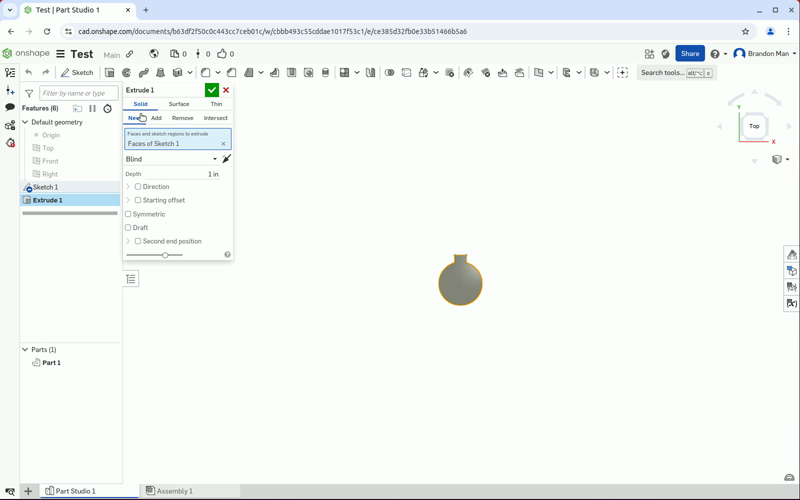
mouse_move(137, 120)
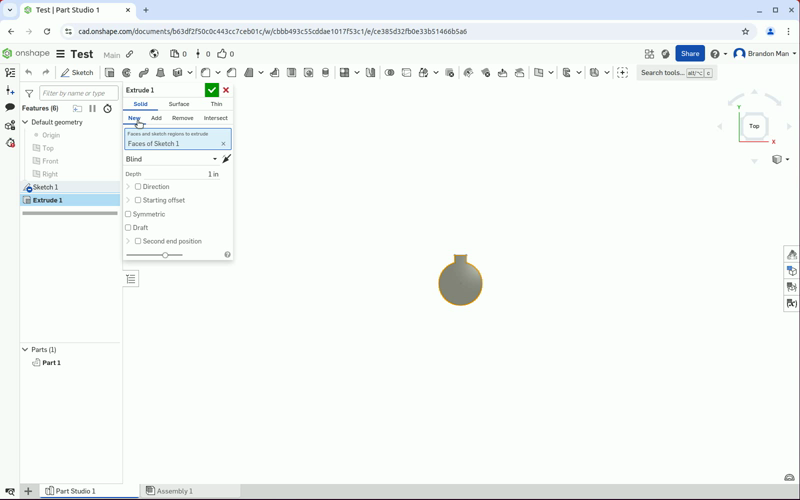
click(137, 120)
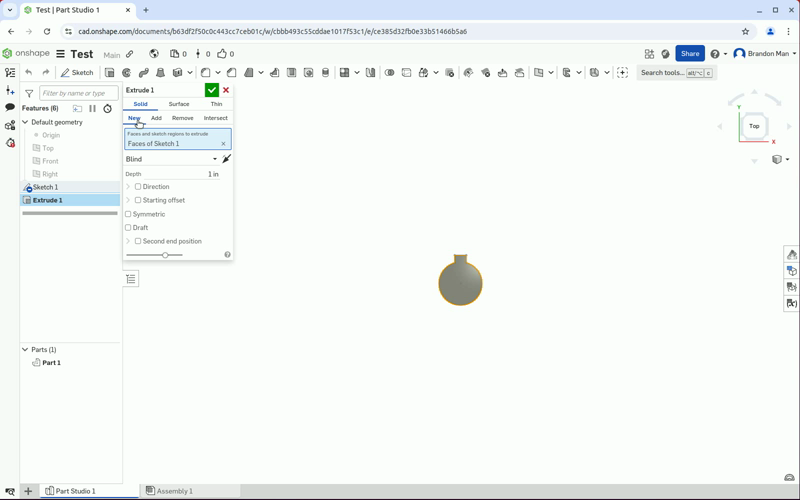
key(tab, 4)
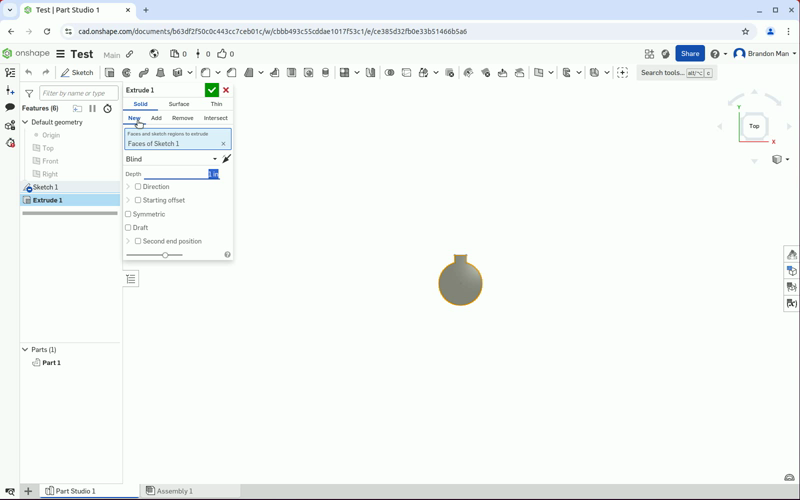
text(5.777)
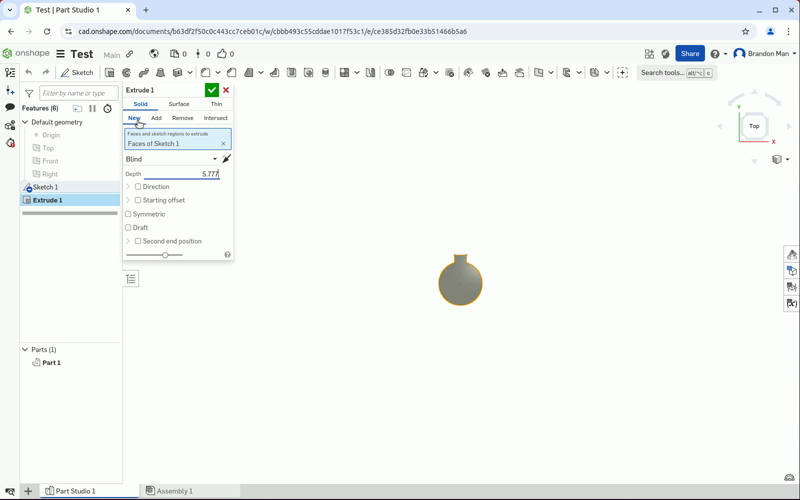
key(enter)
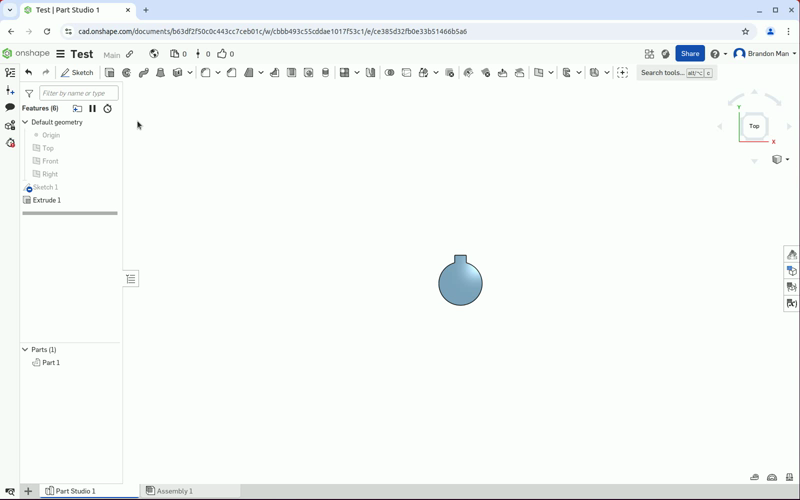
key(shift+h)
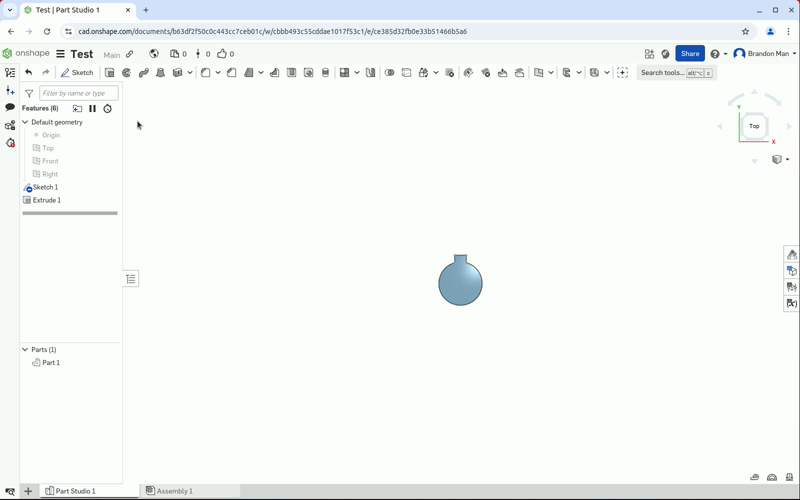
key(shift+h)
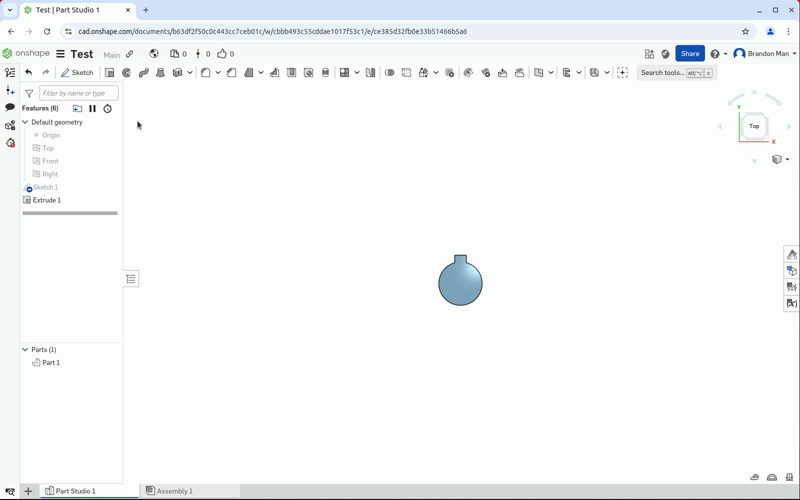
mouse_move(73, 189)
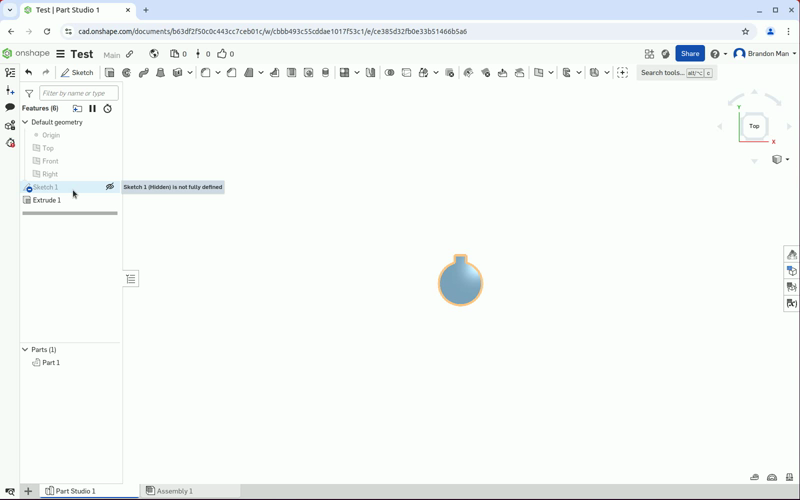
click(73, 189)
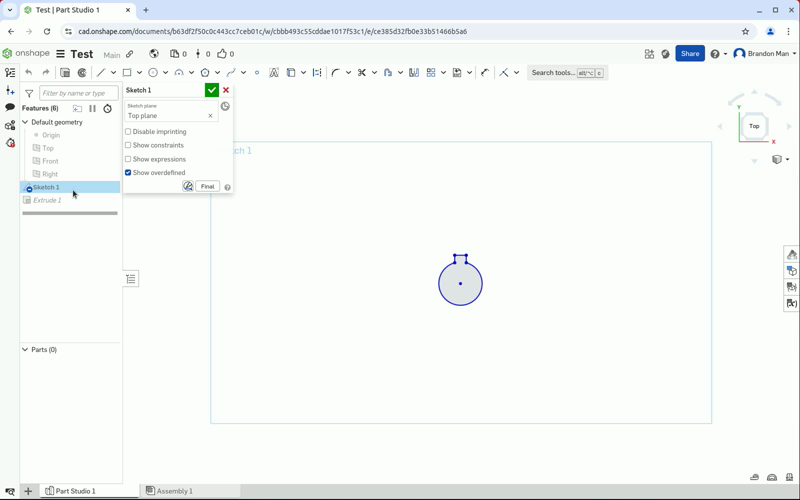
mouse_move(229, 92)
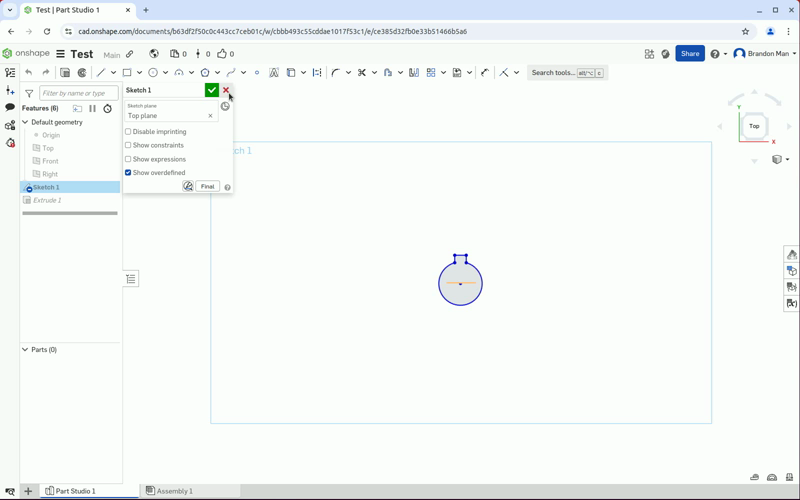
click(229, 92)
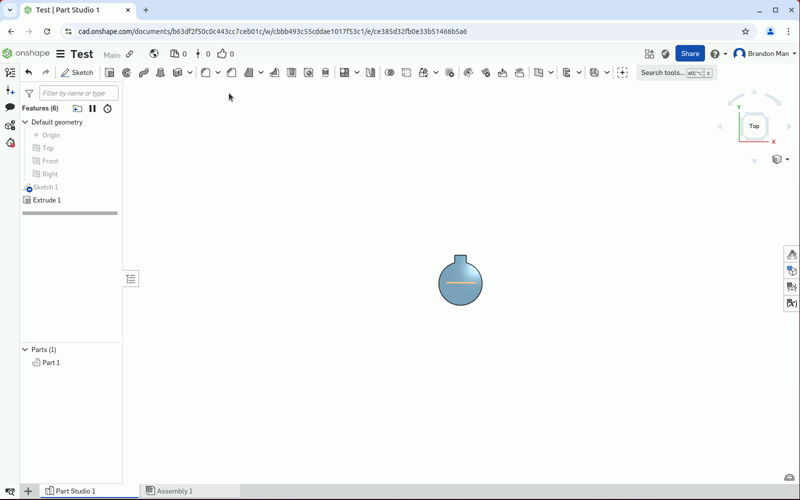
mouse_move(541, 75)
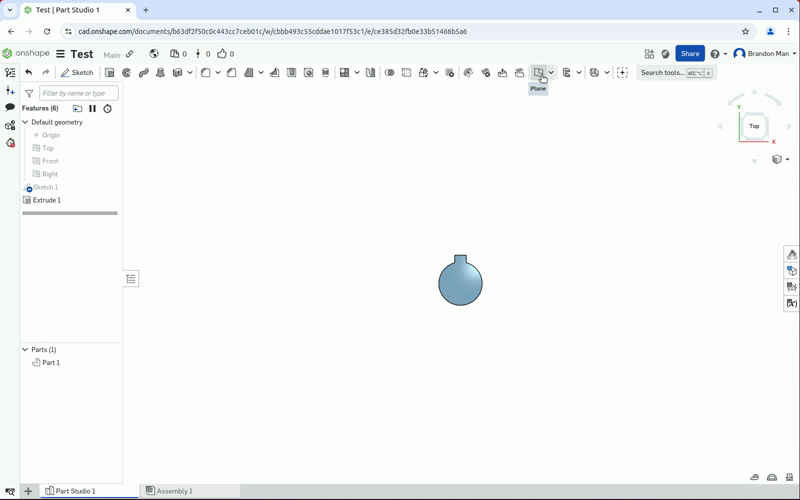
click(541, 75)
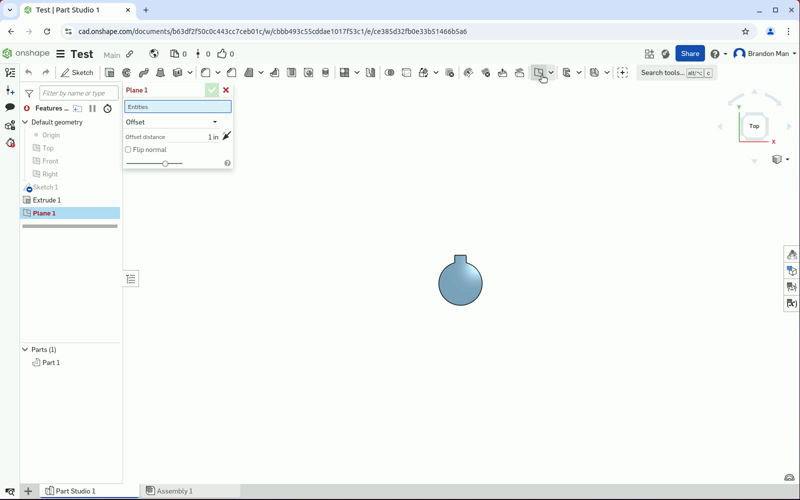
mouse_move(73, 150)
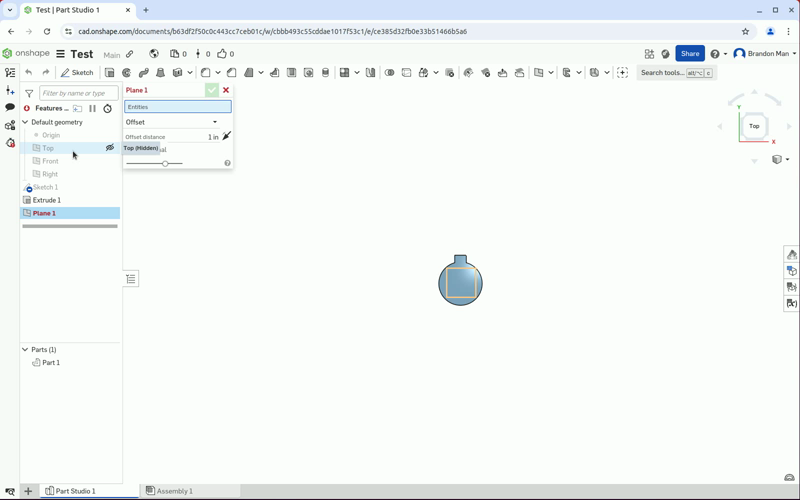
click(73, 150)
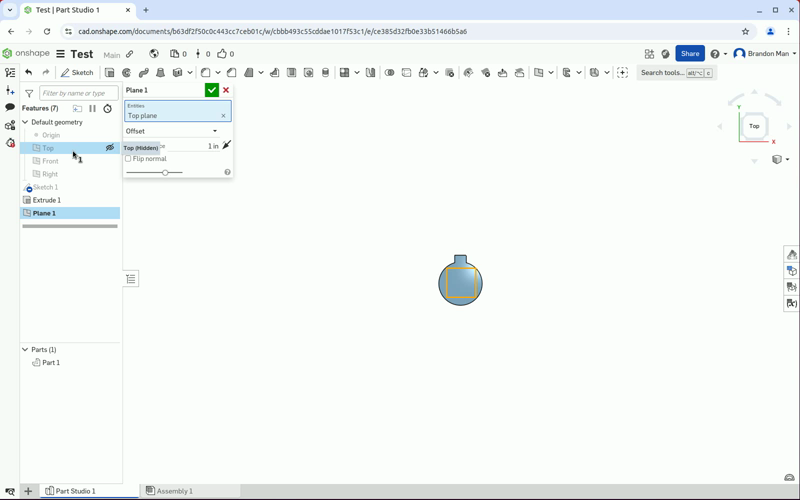
key(tab, 2)
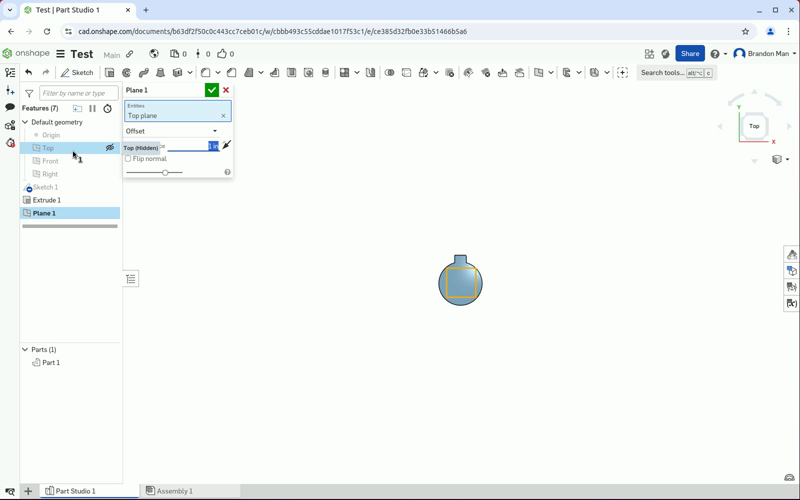
text(5.792)
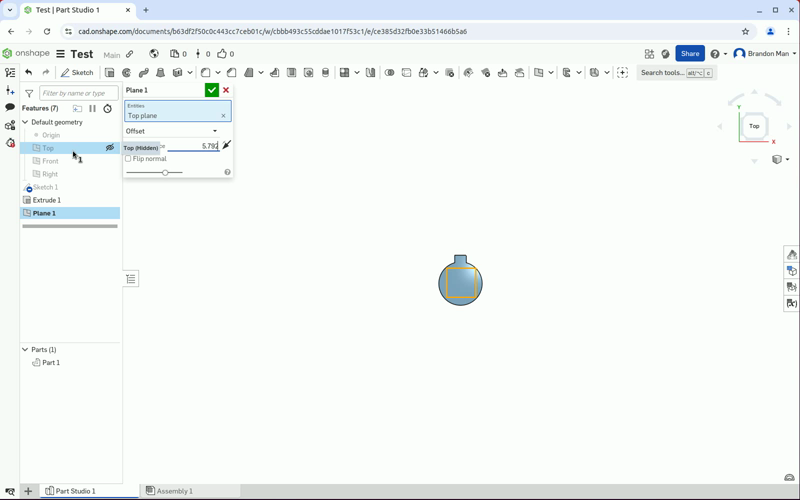
key(enter, 2)
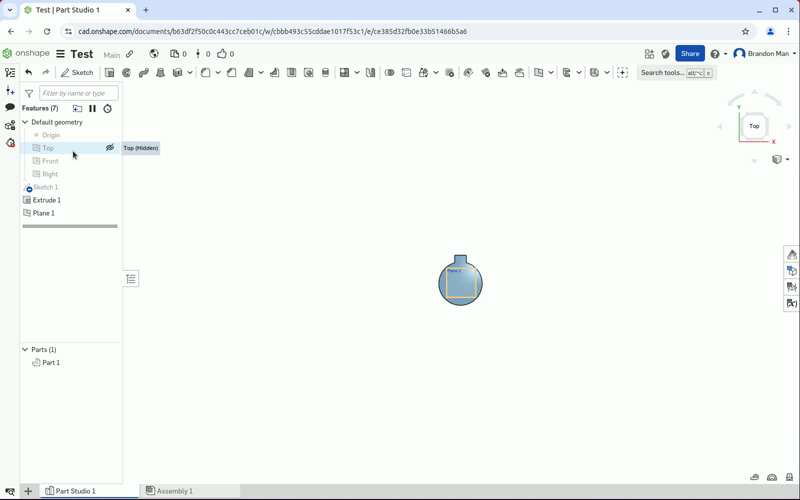
key(shift+s)
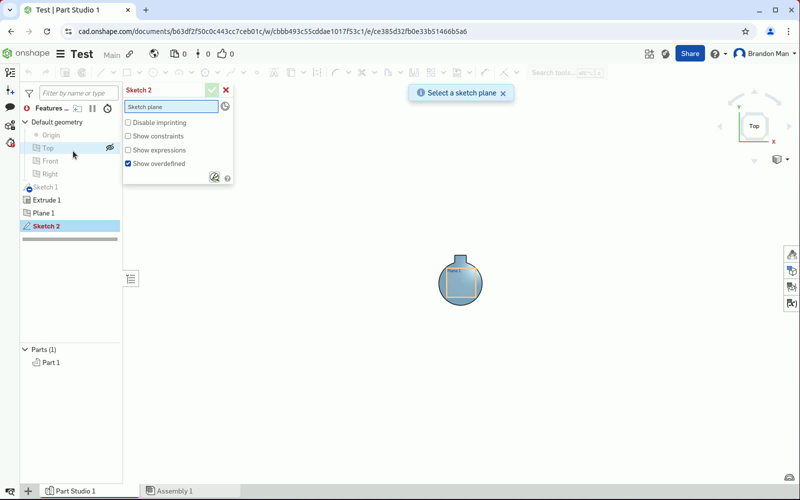
mouse_move(73, 215)
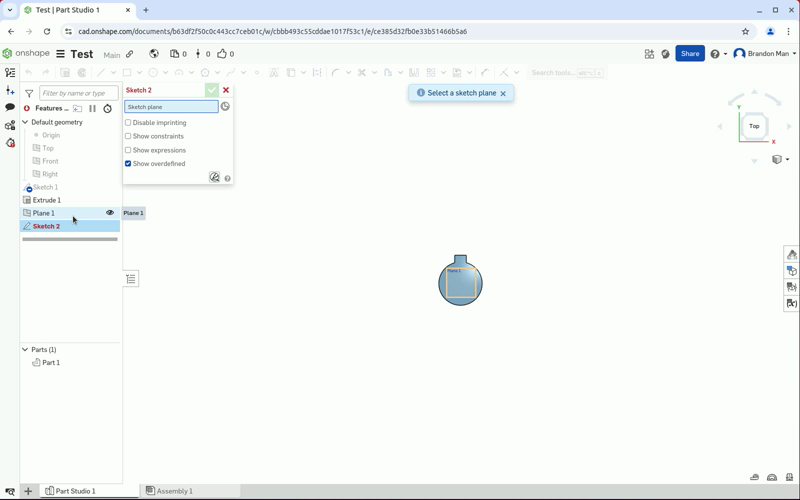
click(73, 215)
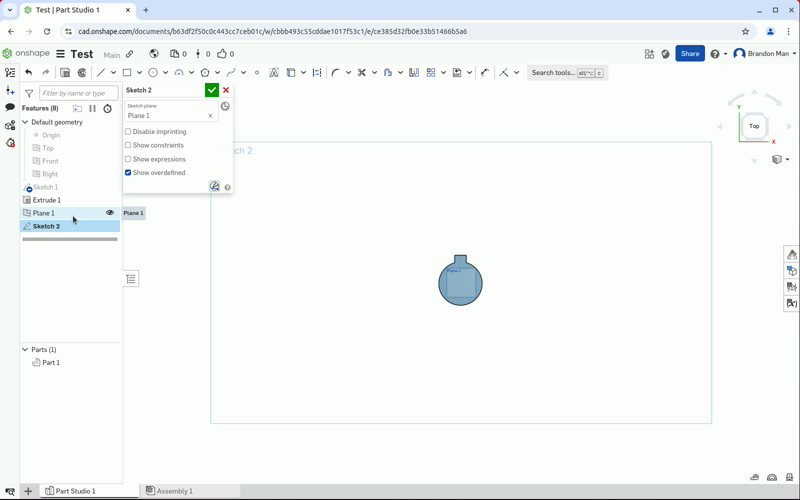
mouse_move(73, 352)
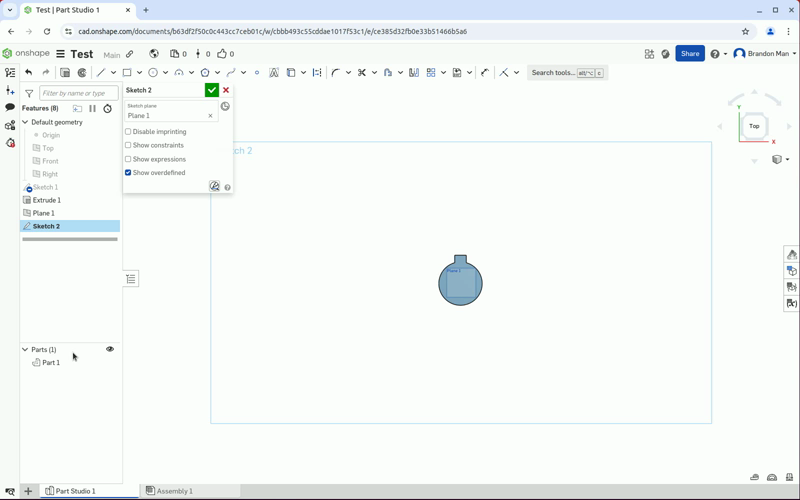
key(y)
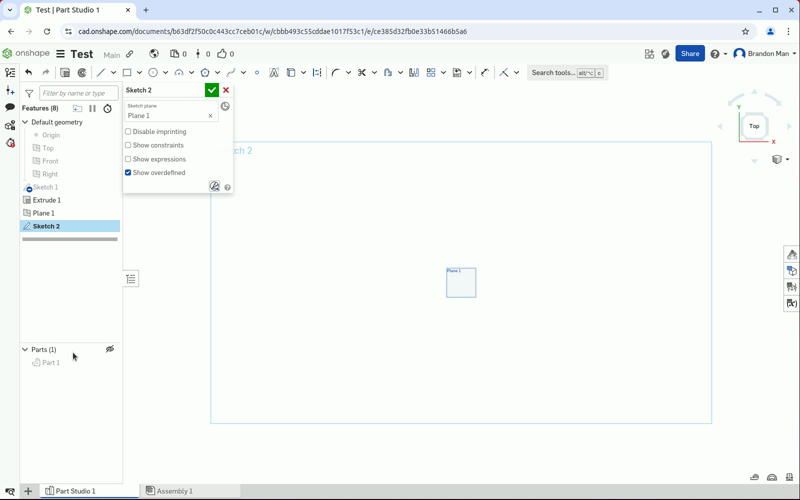
key(c)
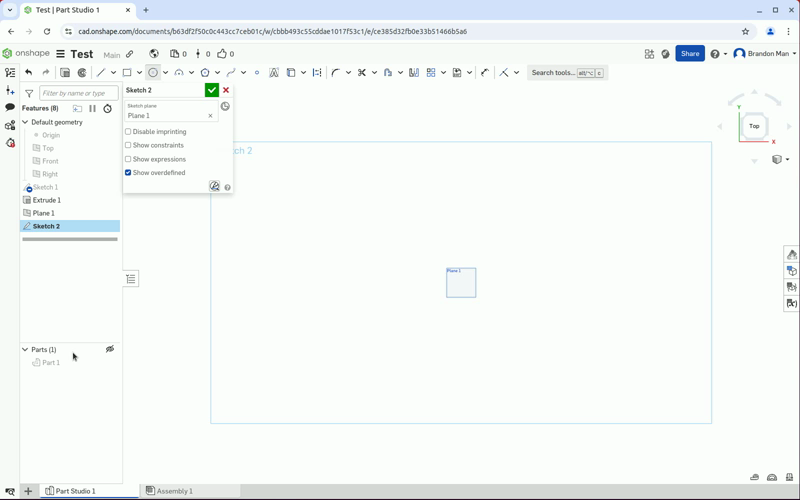
key_down(shift)
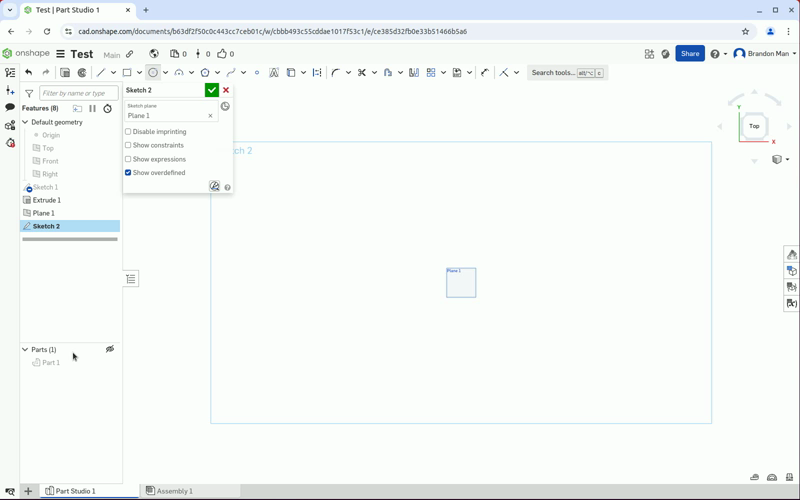
mouse_move(461, 282)
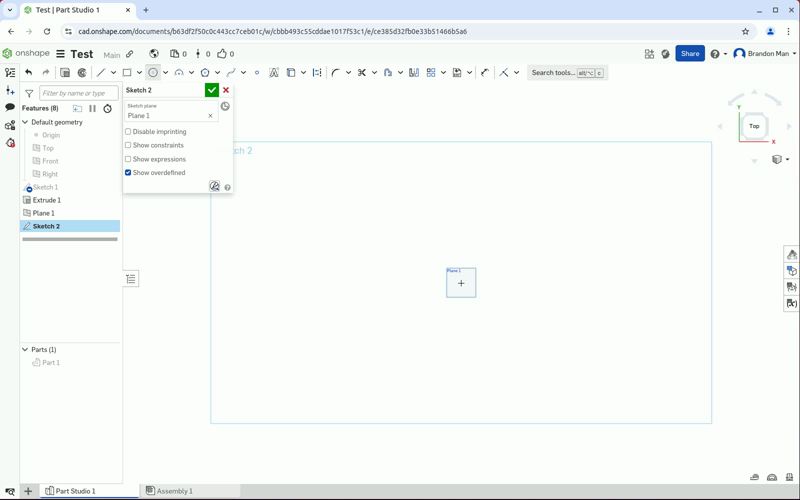
click(461, 282)
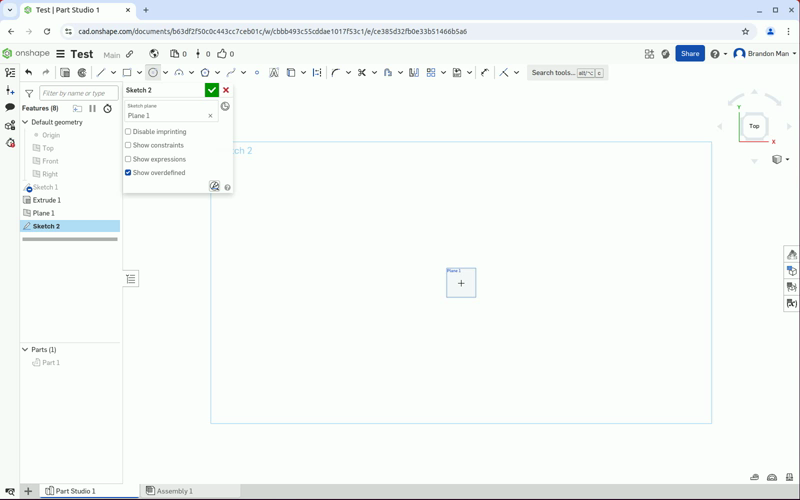
key_up(shift)
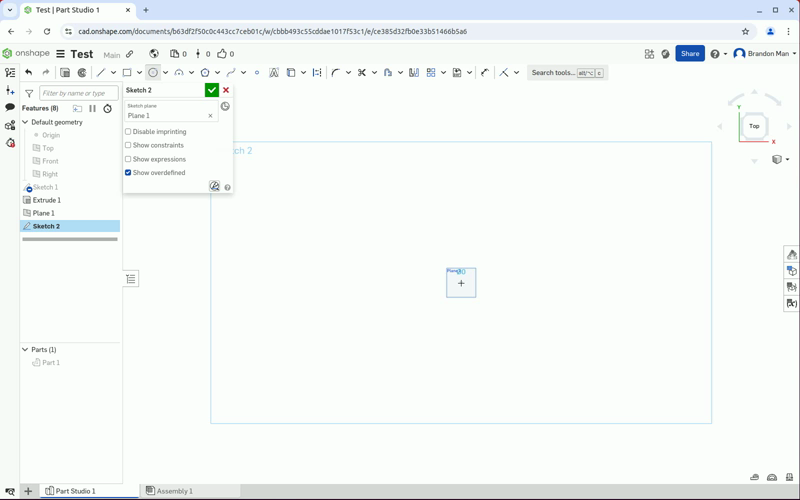
mouse_move(482, 282)
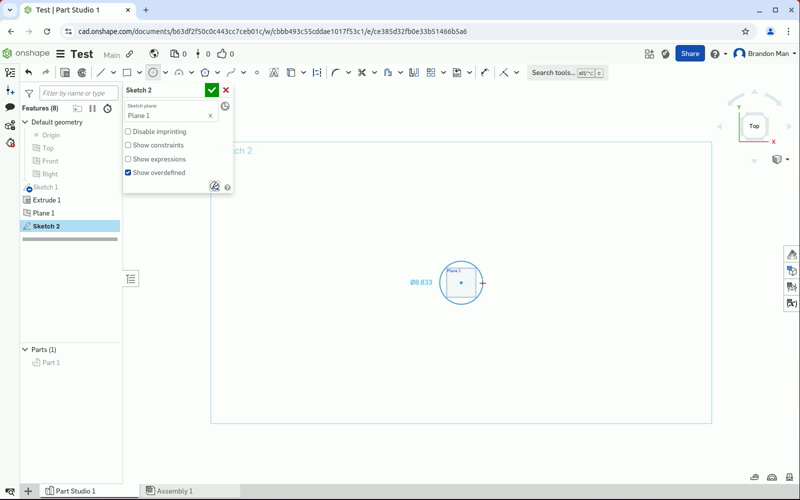
click(482, 282)
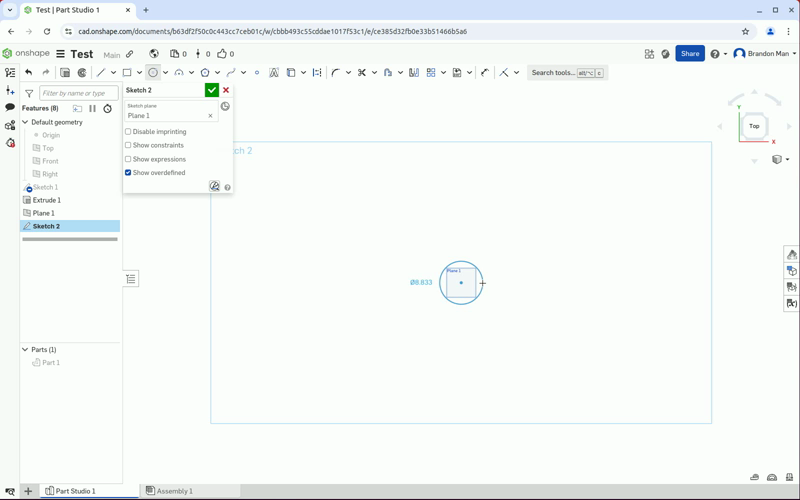
key(esc)
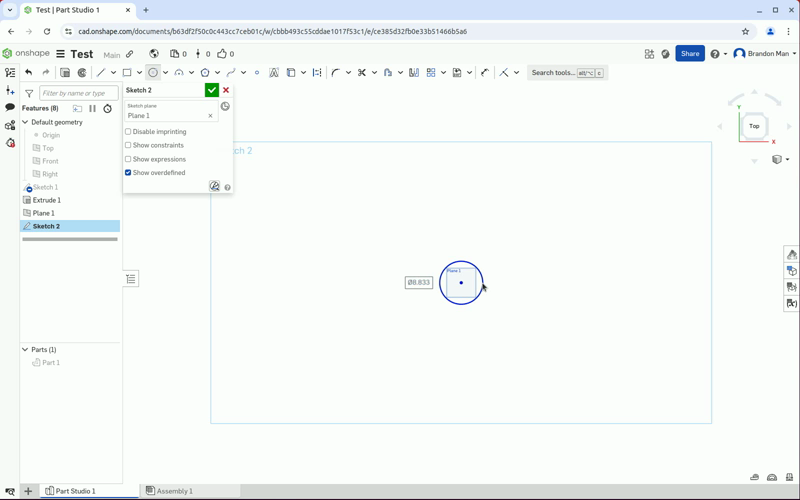
mouse_move(441, 287)
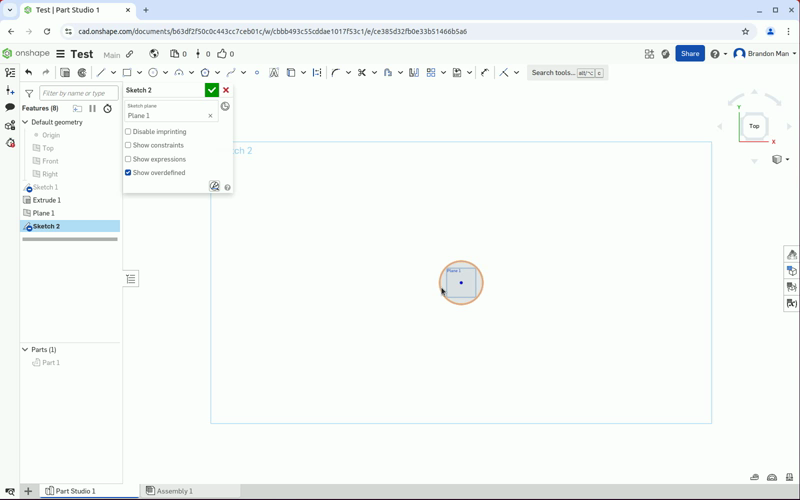
scroll(6)
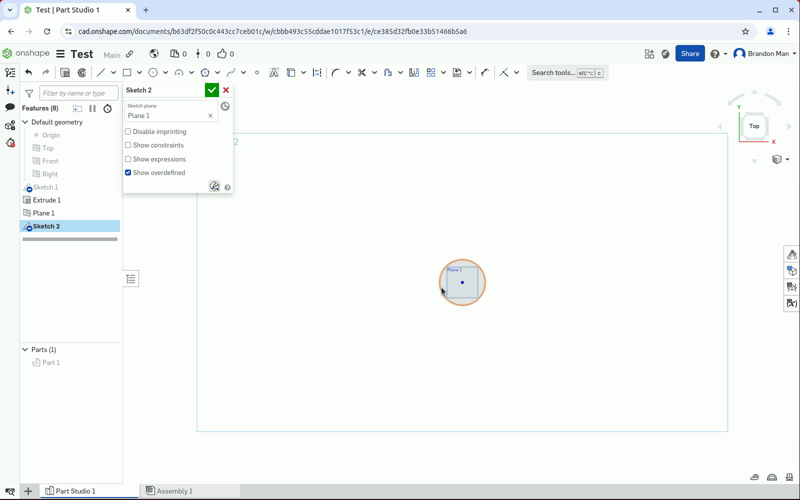
scroll(6)
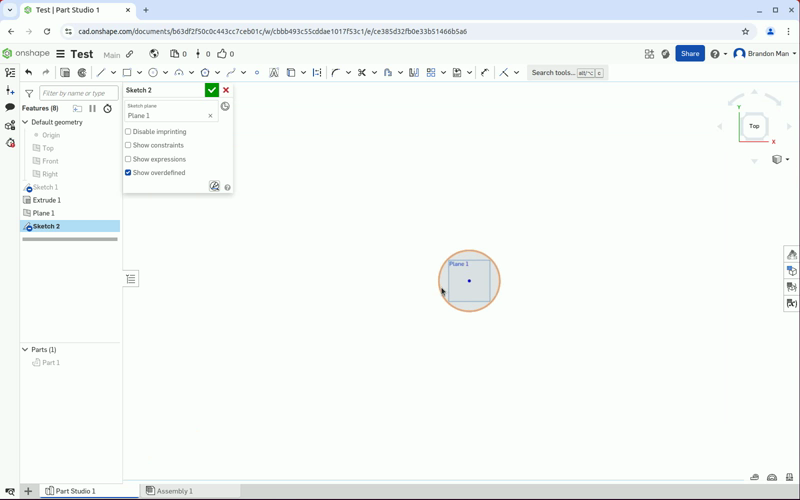
scroll(6)
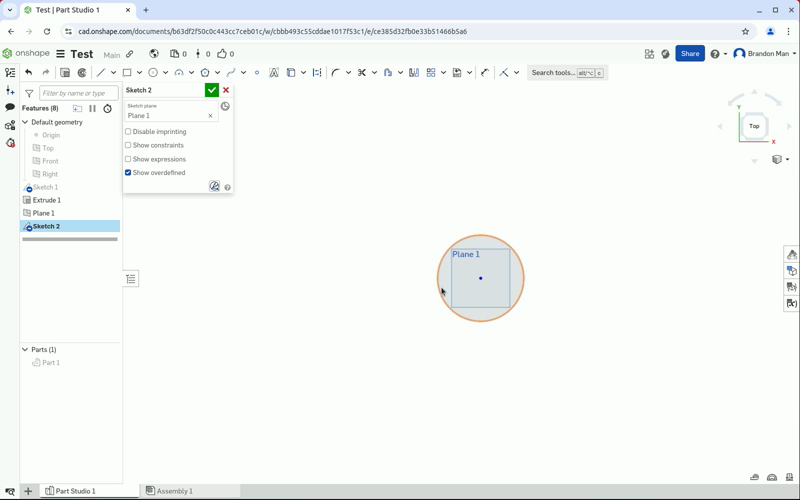
scroll(6)
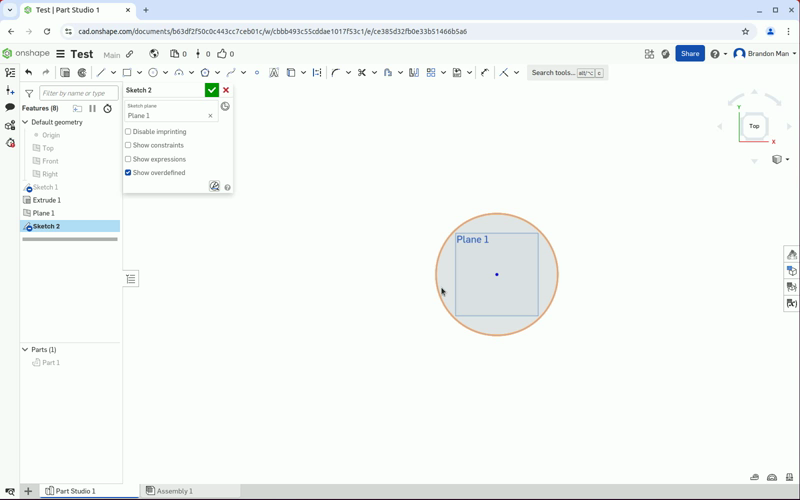
scroll(6)
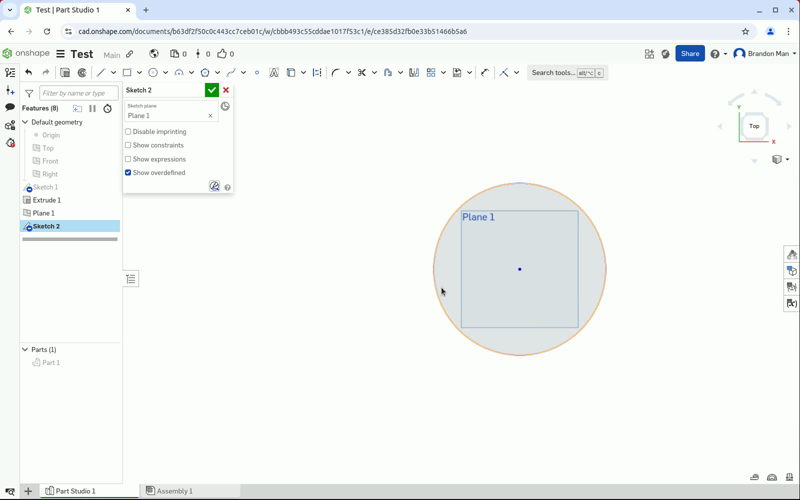
scroll(6)
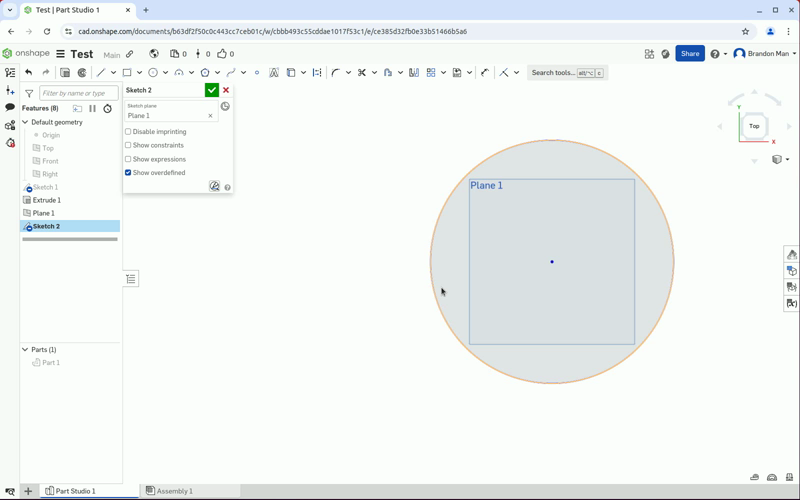
scroll(6)
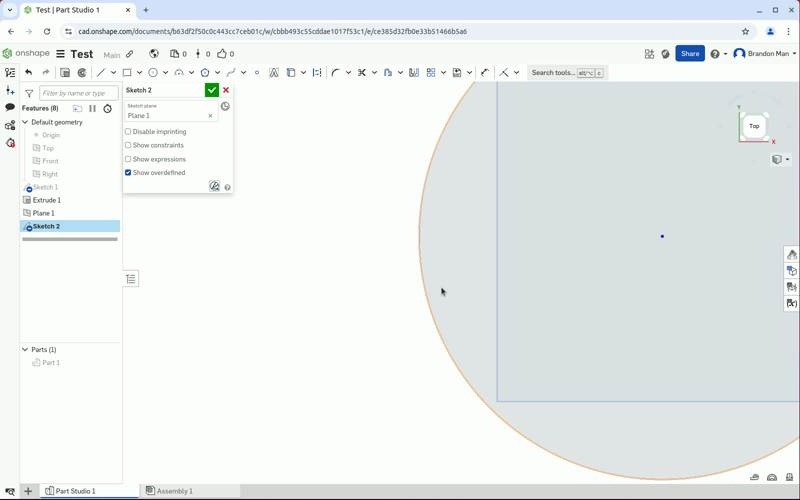
click(441, 287)
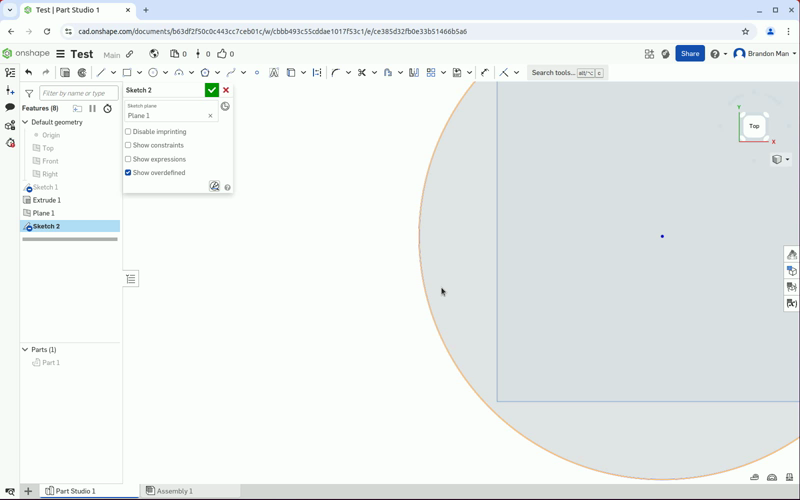
scroll(-6)
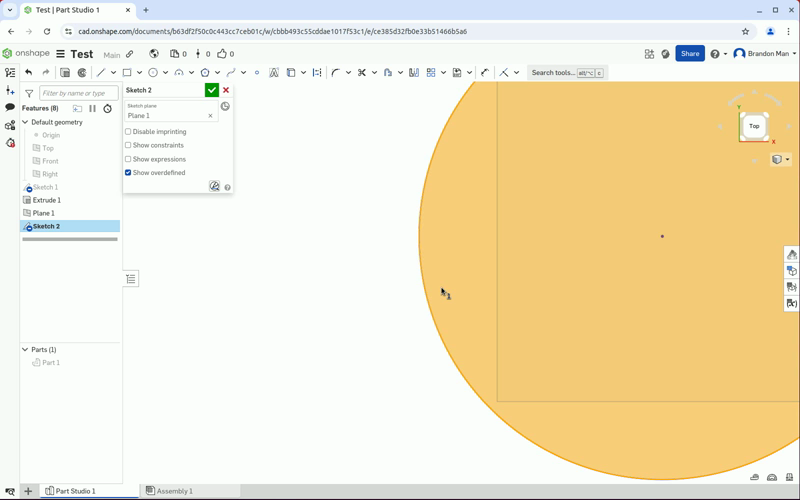
scroll(-6)
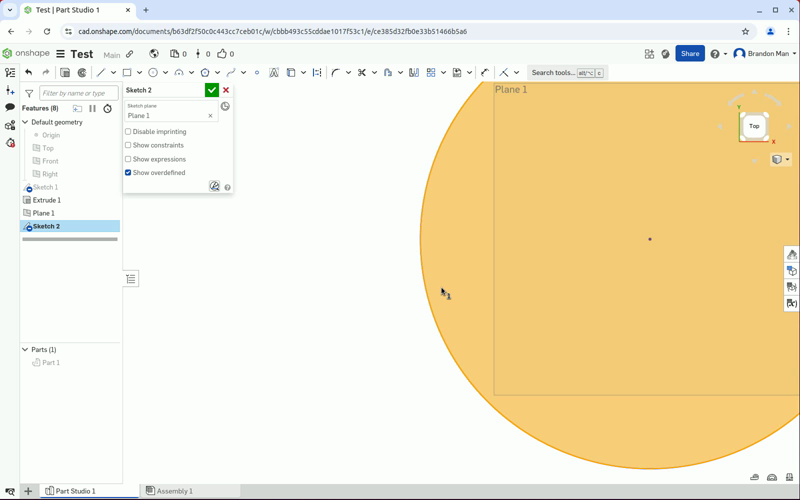
scroll(-6)
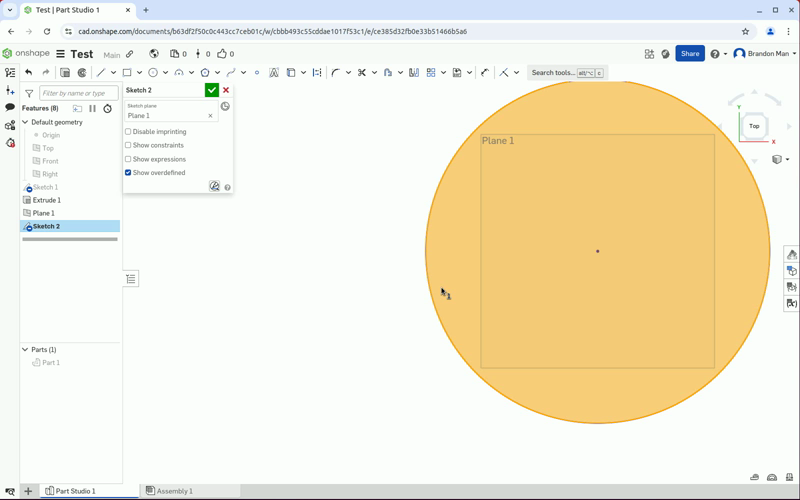
scroll(-6)
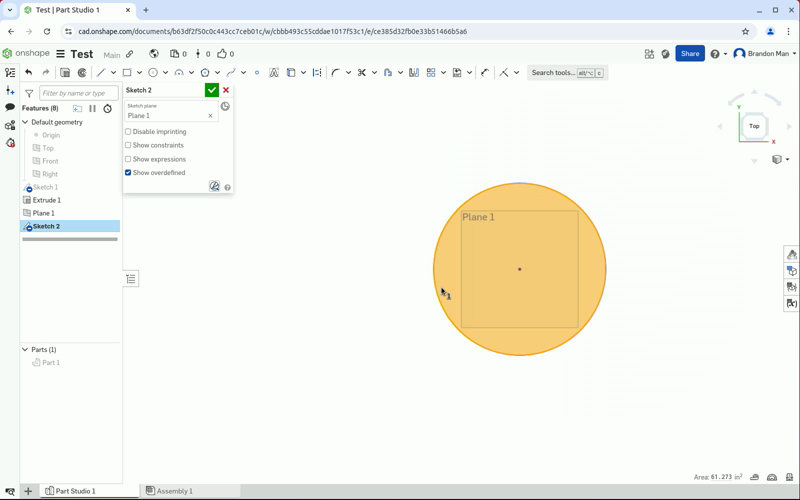
scroll(-6)
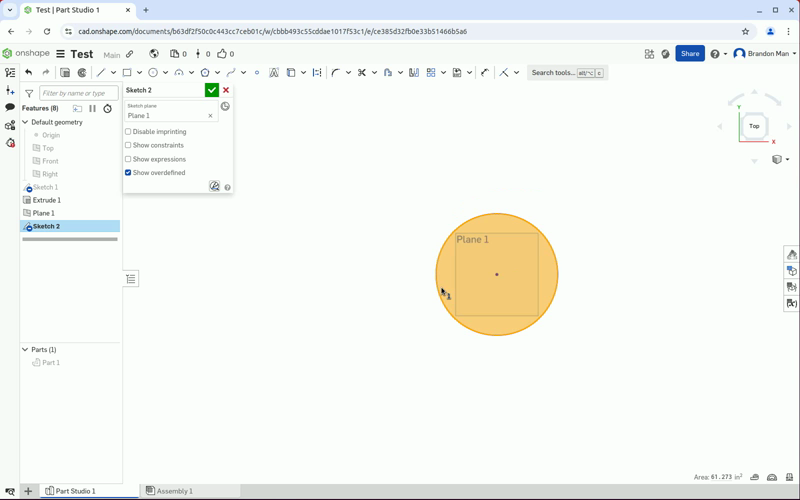
scroll(-6)
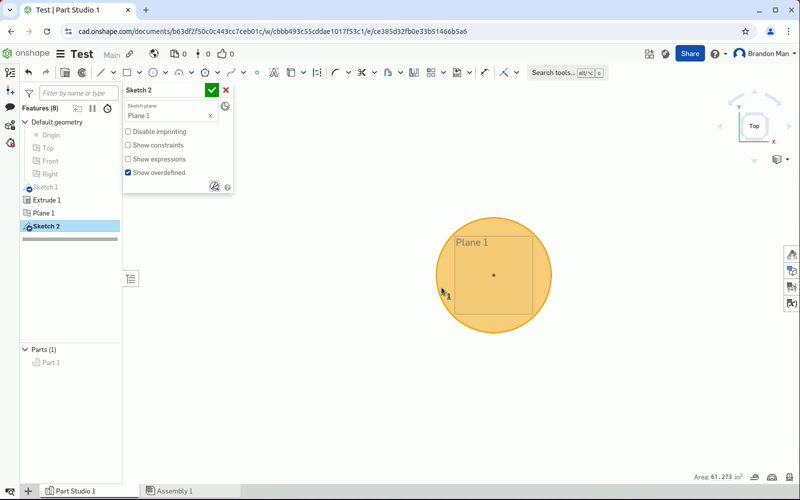
scroll(-6)
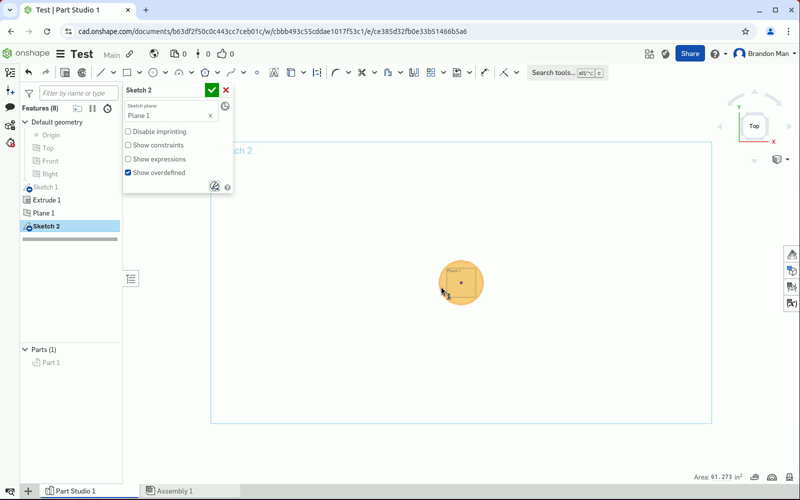
mouse_move(73, 352)
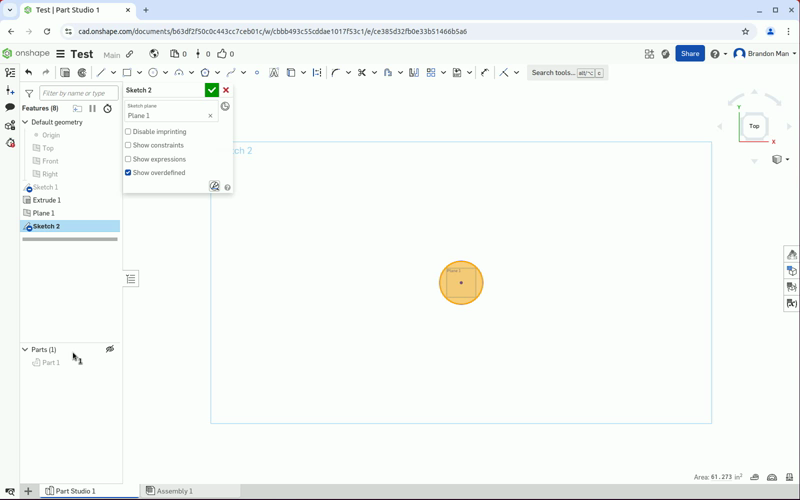
key(shift+y)
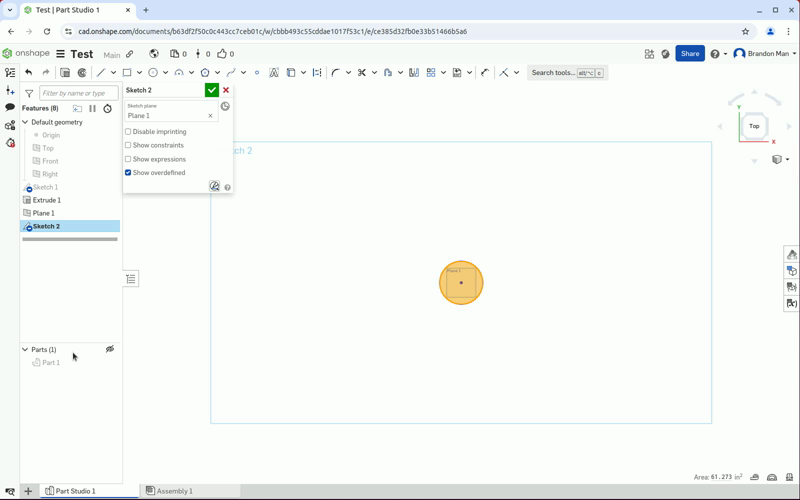
key(shift+e)
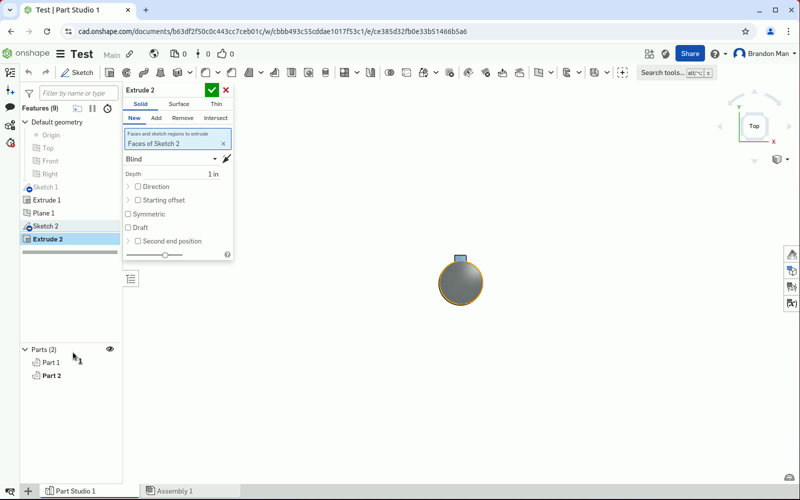
mouse_move(143, 106)
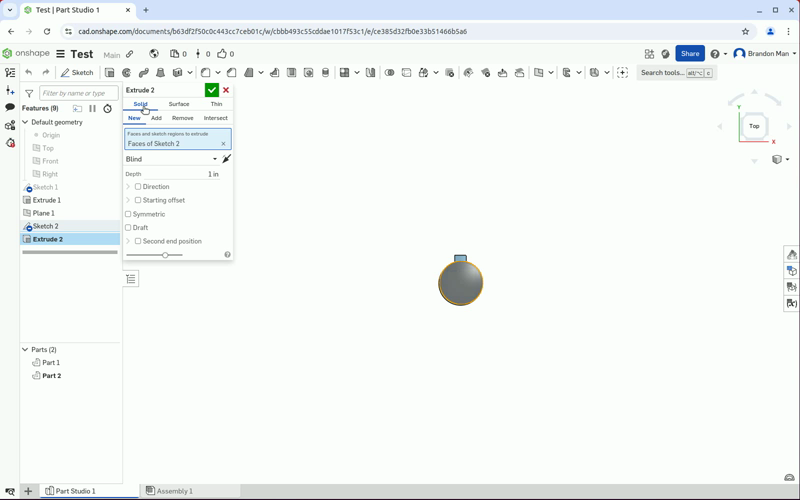
click(143, 106)
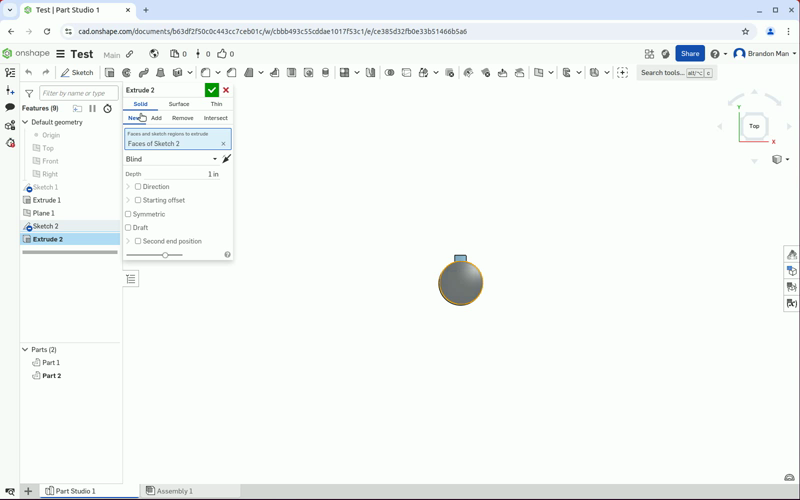
mouse_move(137, 120)
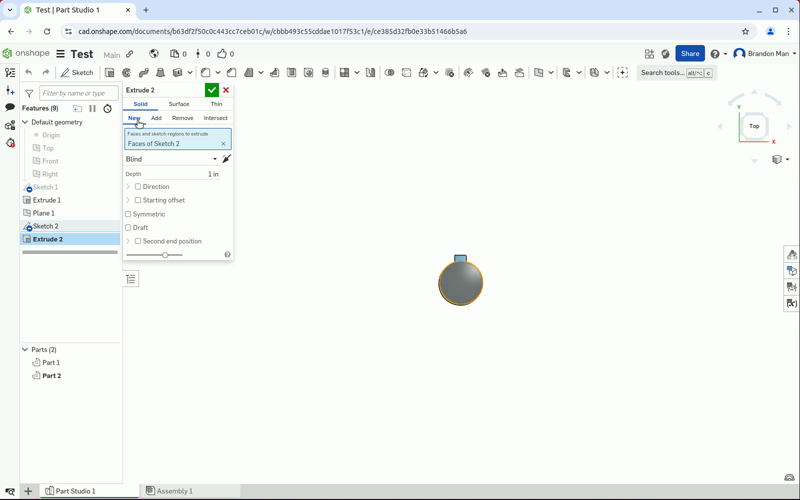
click(137, 120)
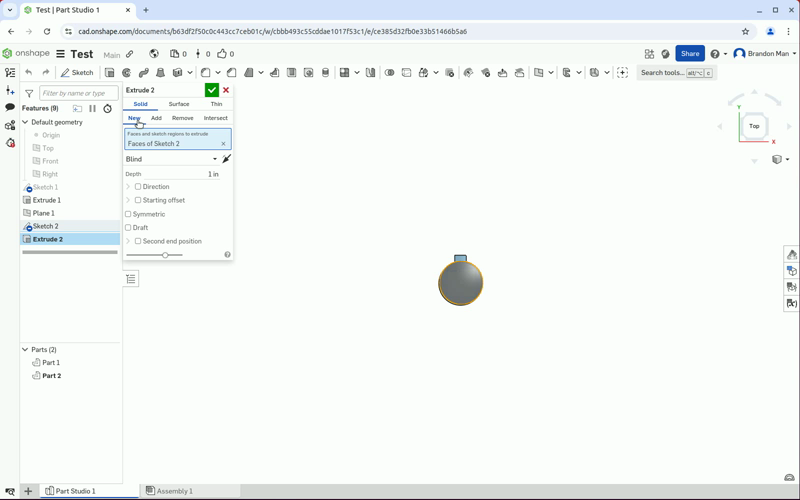
key(tab, 4)
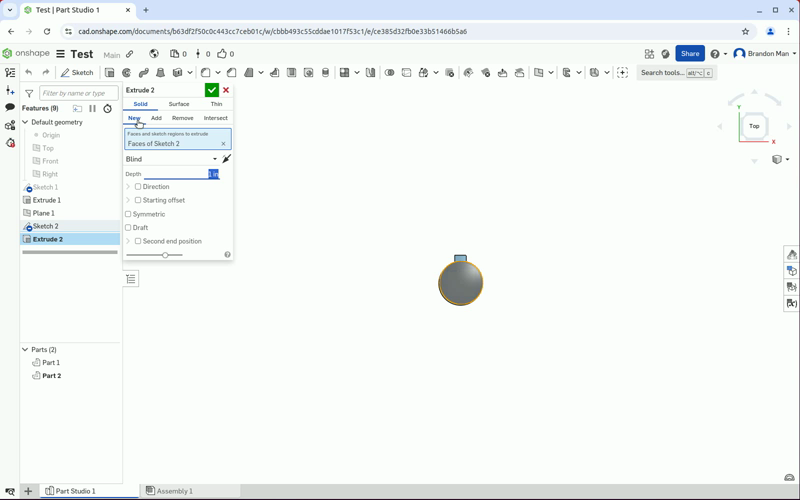
text(17.331)
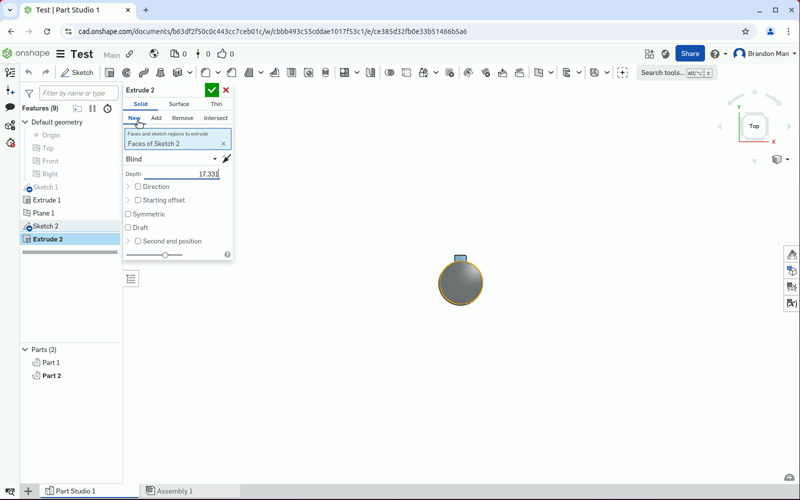
key(enter)
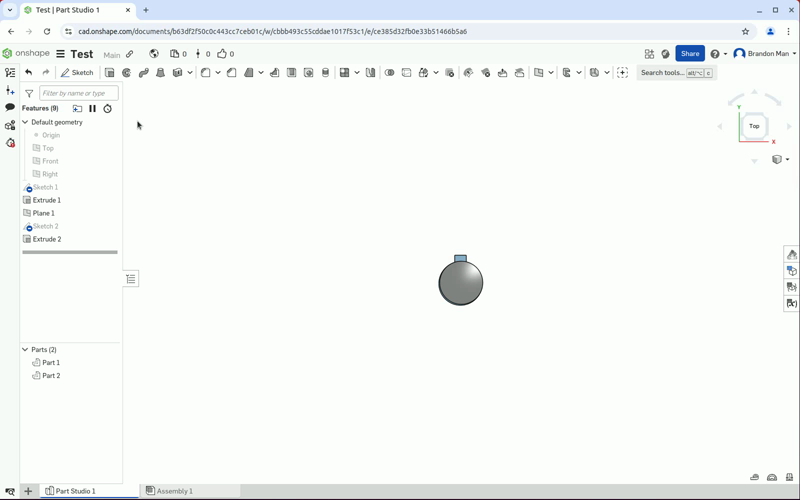
key(shift+h)
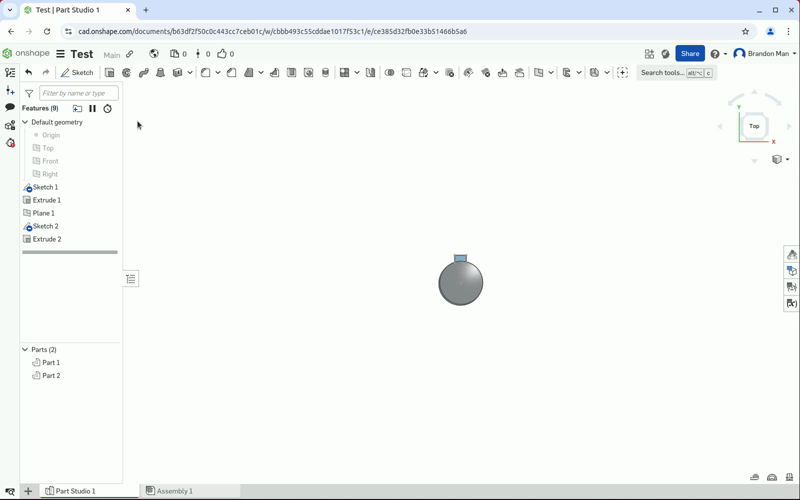
key(shift+h)
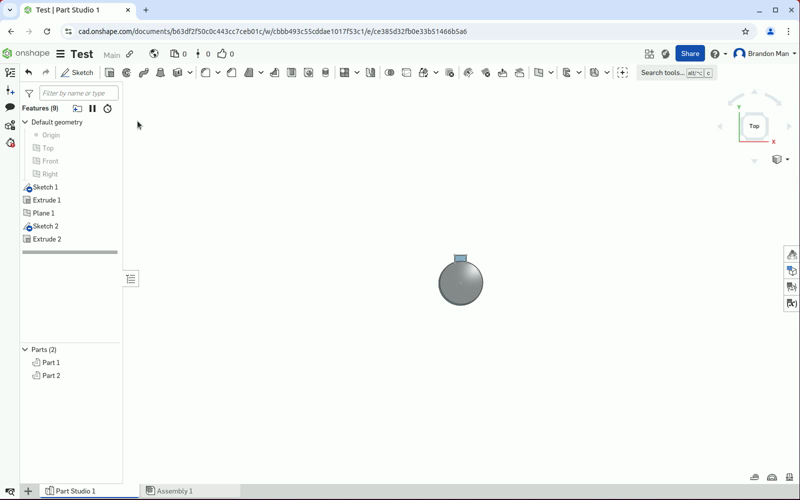
key(shift+7)
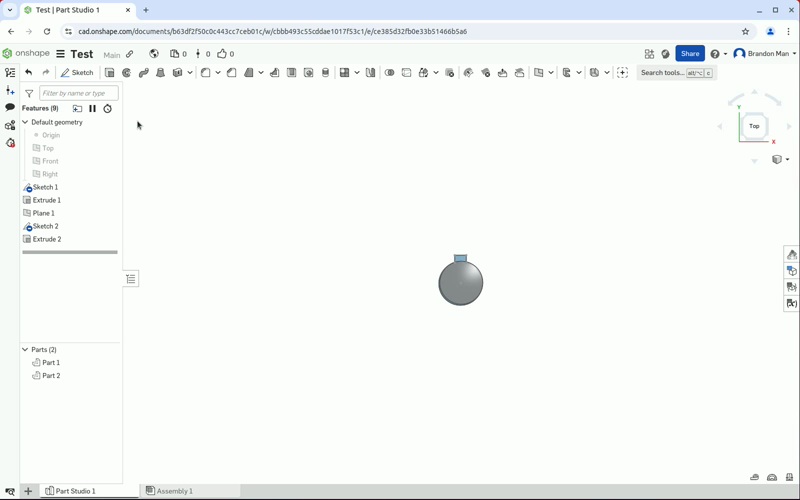
key(up, 3)
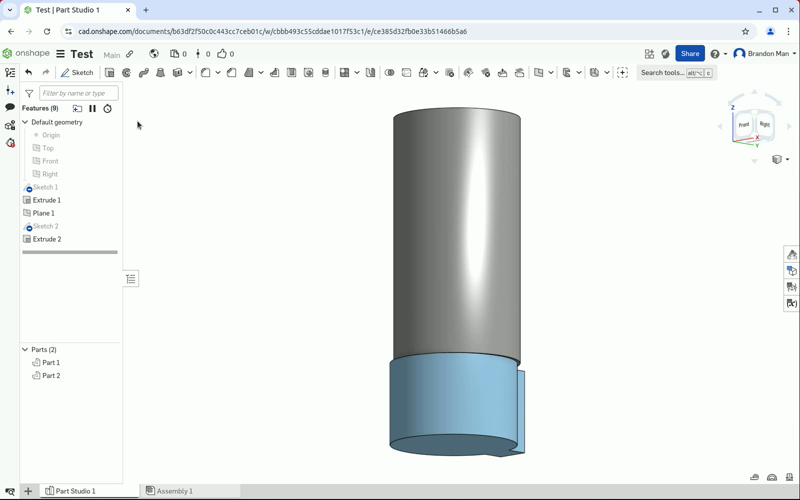
key(left, 3)
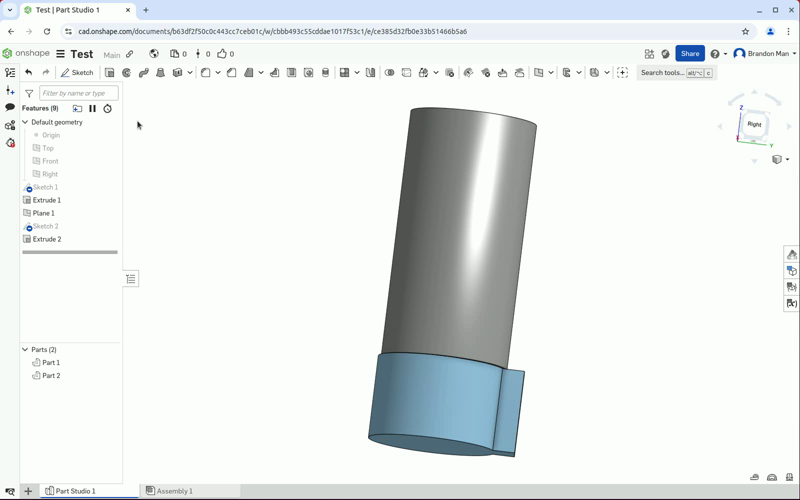
key(right, 3)
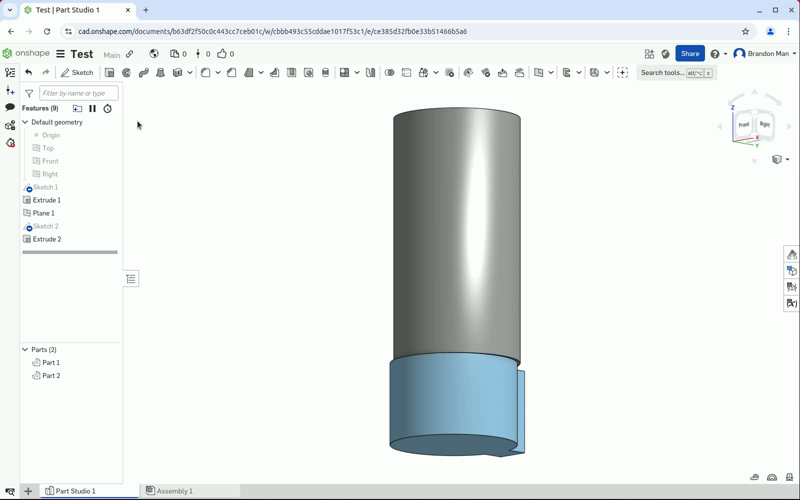
key(down, 3)
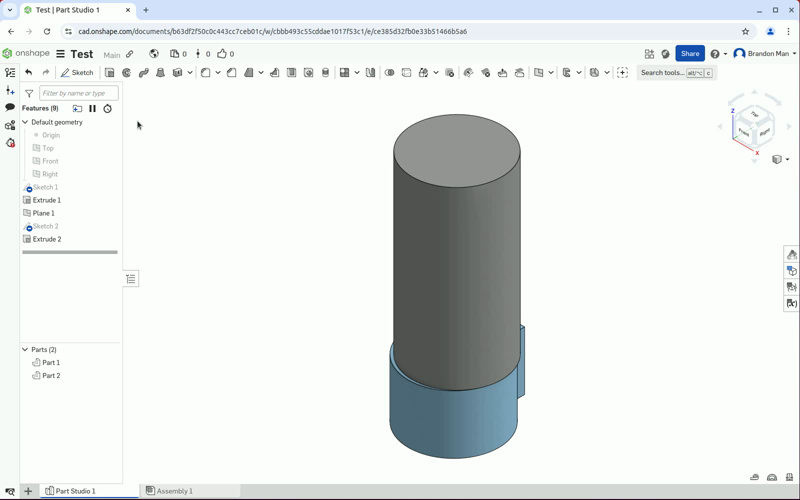
mouse_move(73, 189)
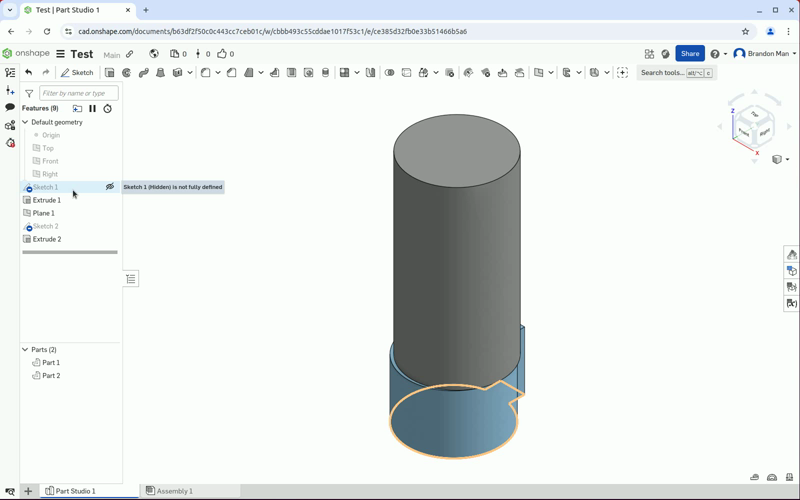
click(73, 189)